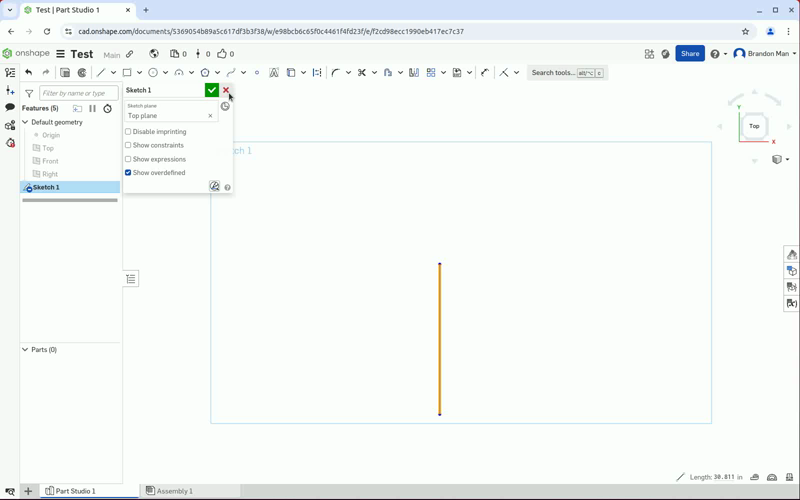
key(shift+h)
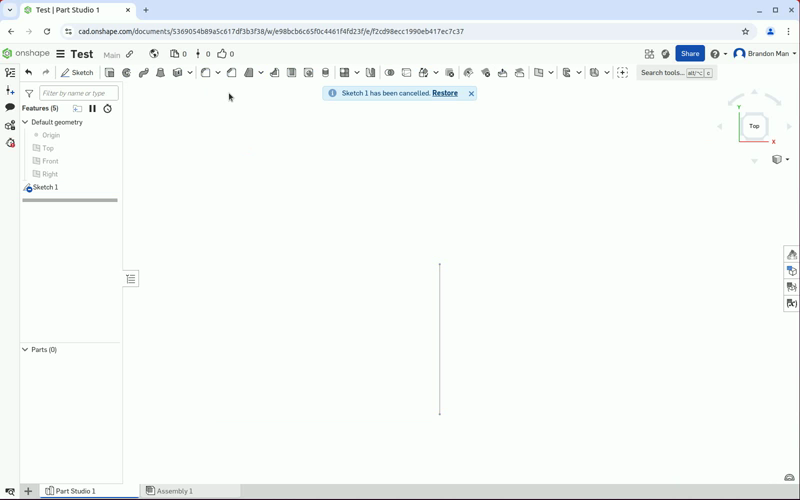
key(shift+s)
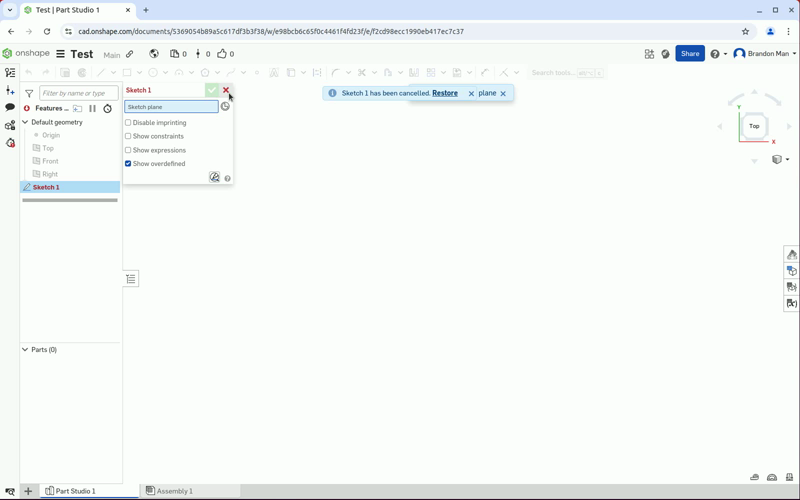
mouse_move(73, 150)
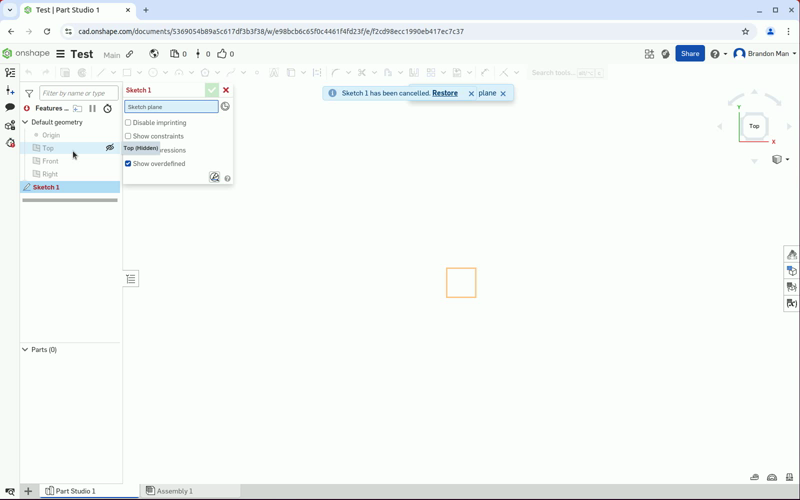
click(73, 150)
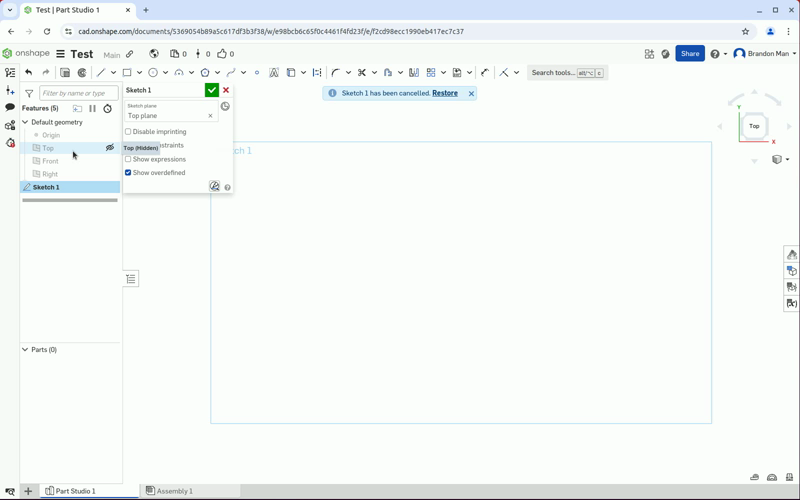
mouse_move(73, 352)
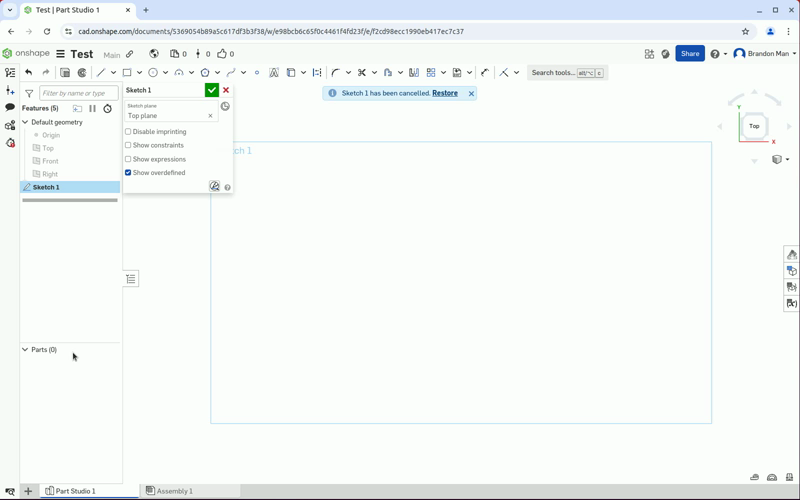
key(y)
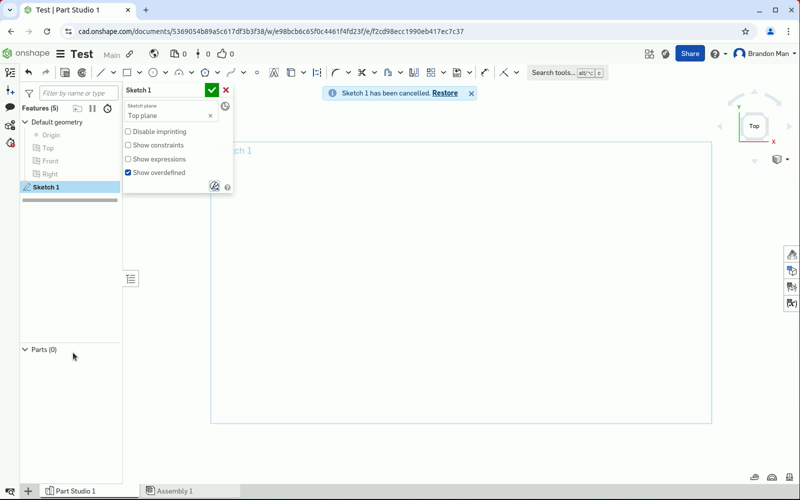
key(l)
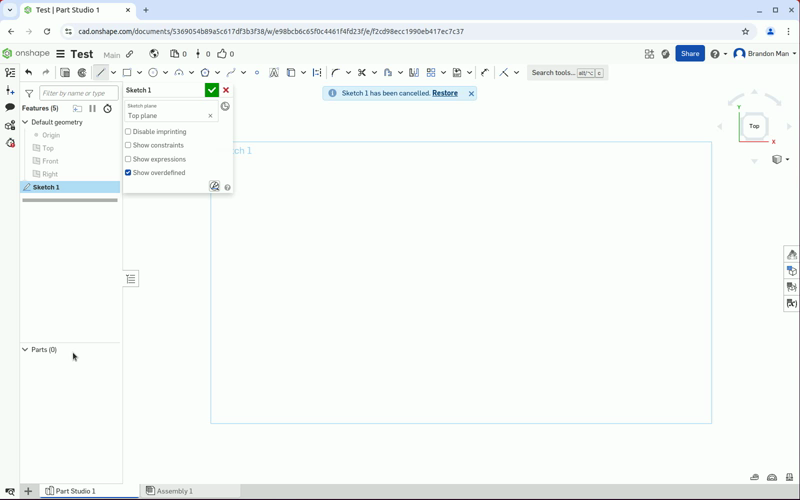
key_down(shift)
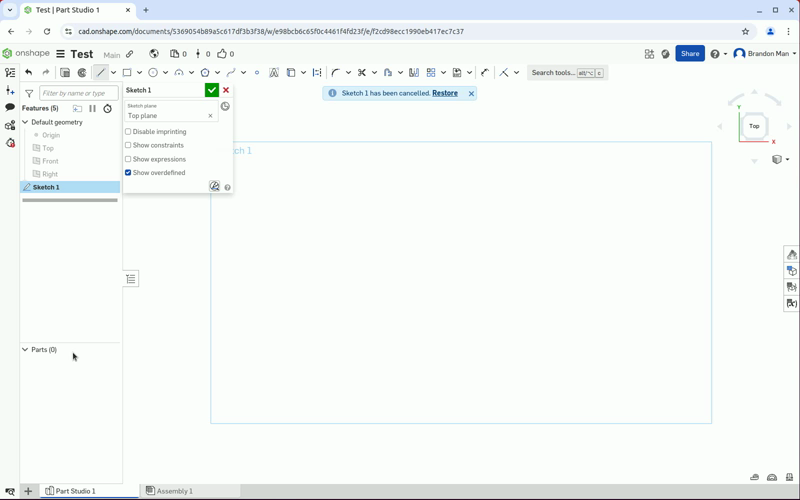
mouse_move(385, 324)
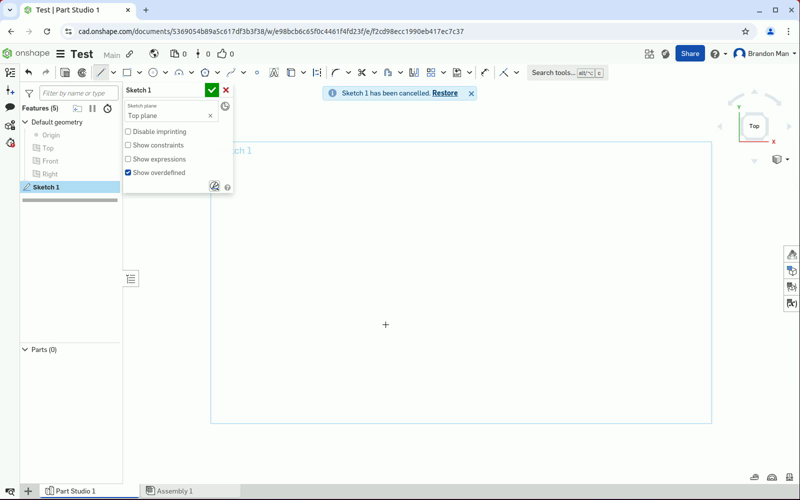
click(385, 324)
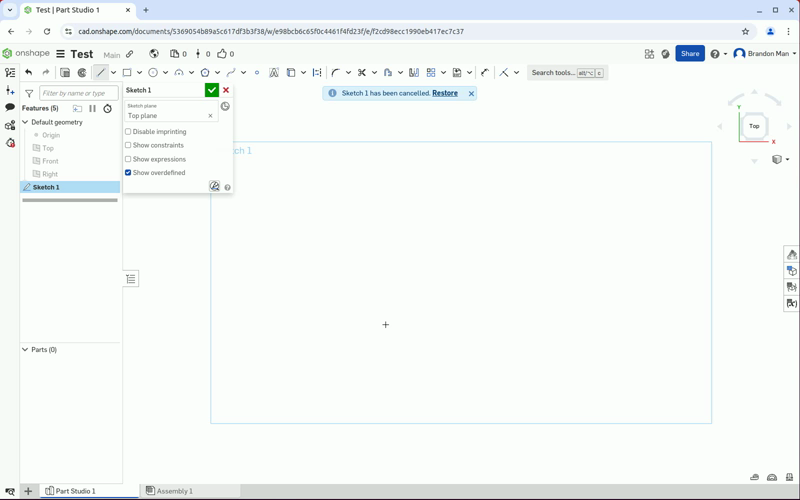
key_up(shift)
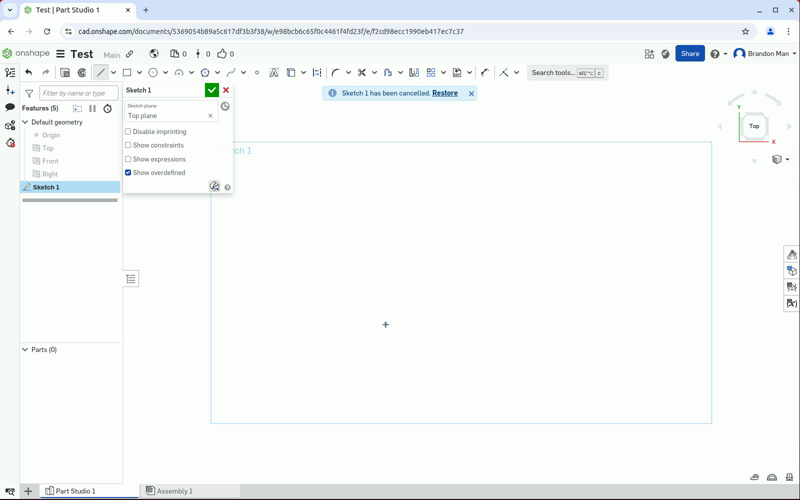
key_down(shift)
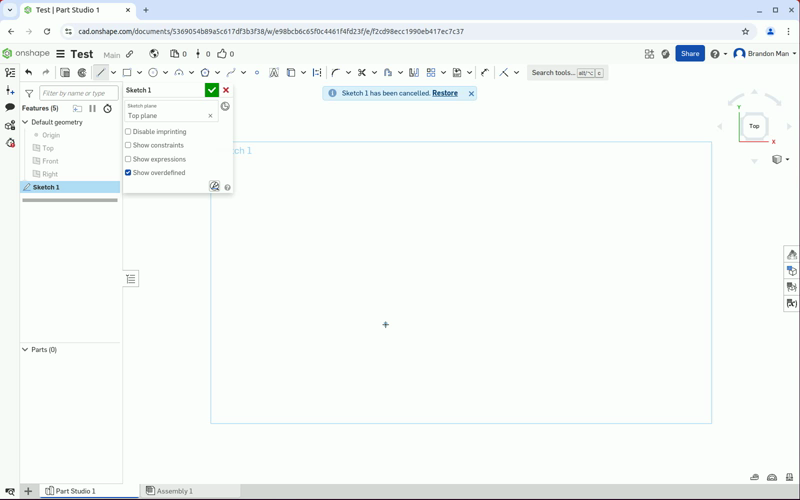
mouse_move(535, 324)
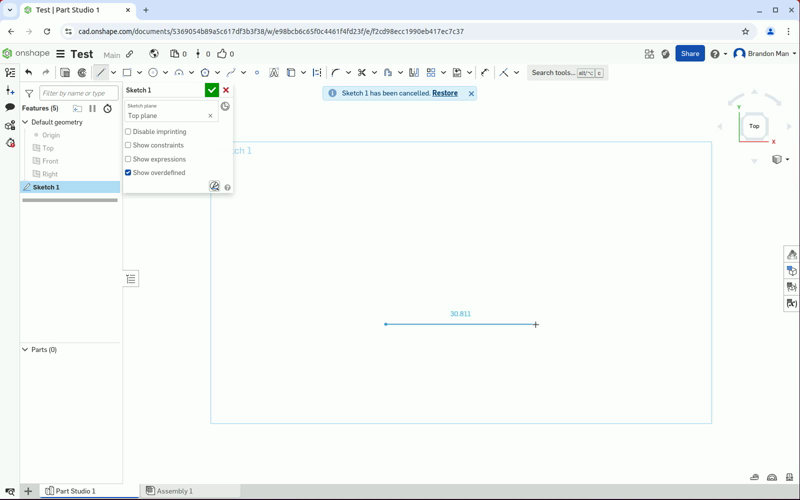
click(535, 324)
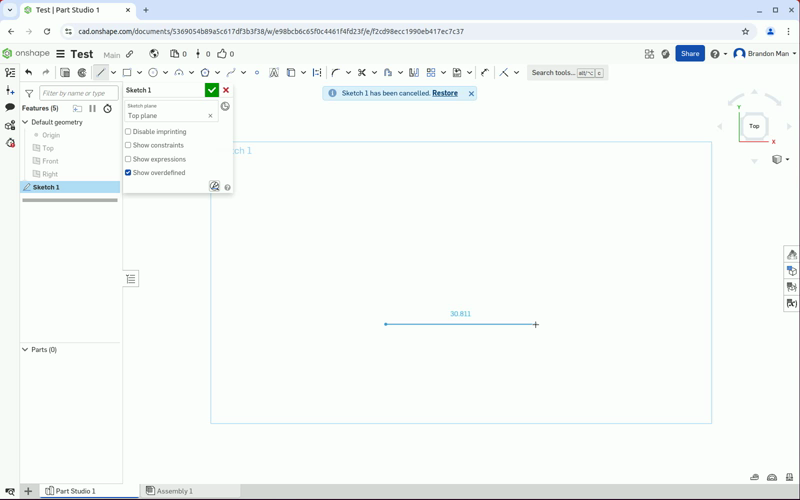
key_up(shift)
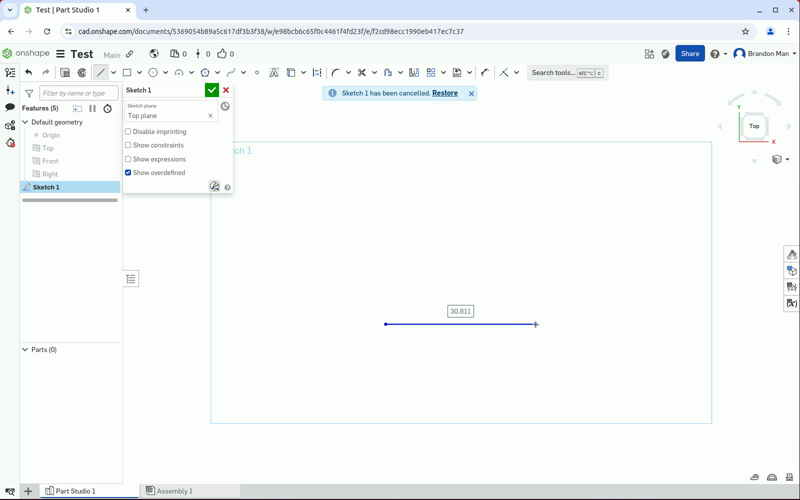
key_down(shift)
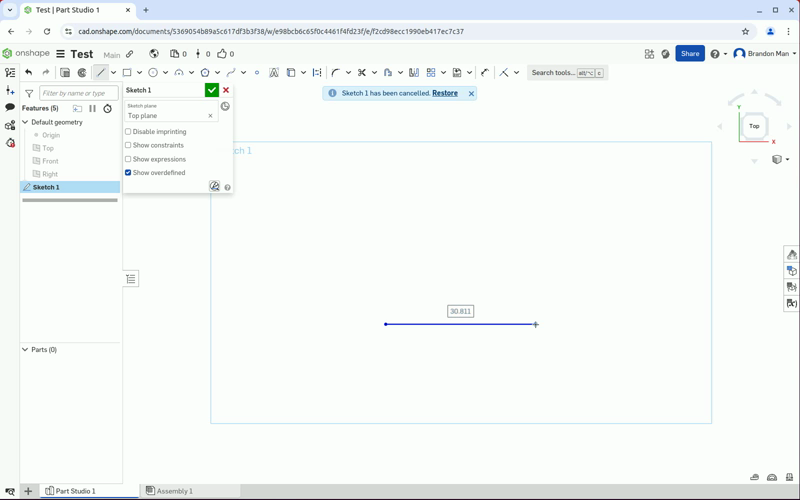
mouse_move(535, 248)
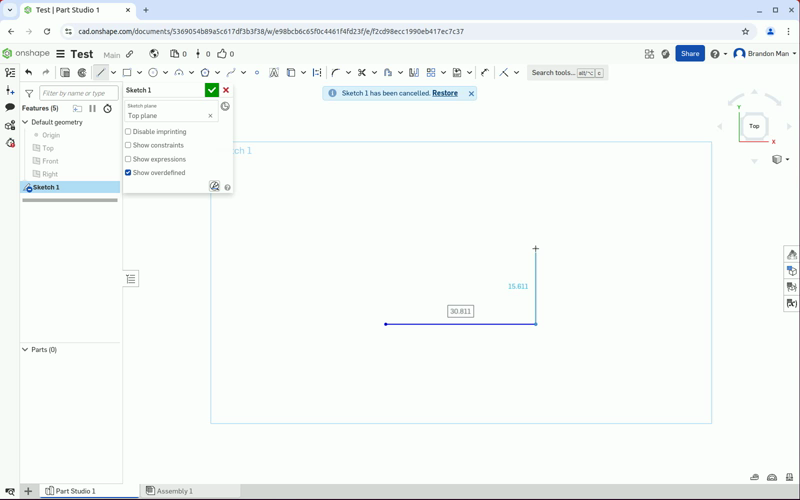
click(535, 248)
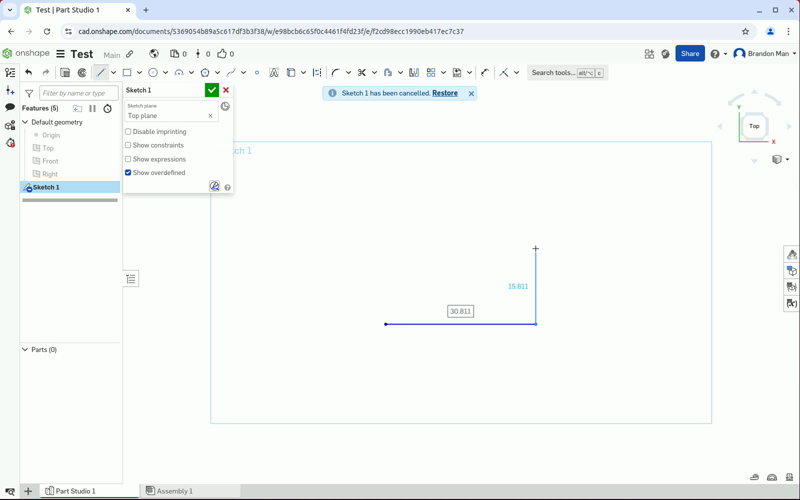
key_up(shift)
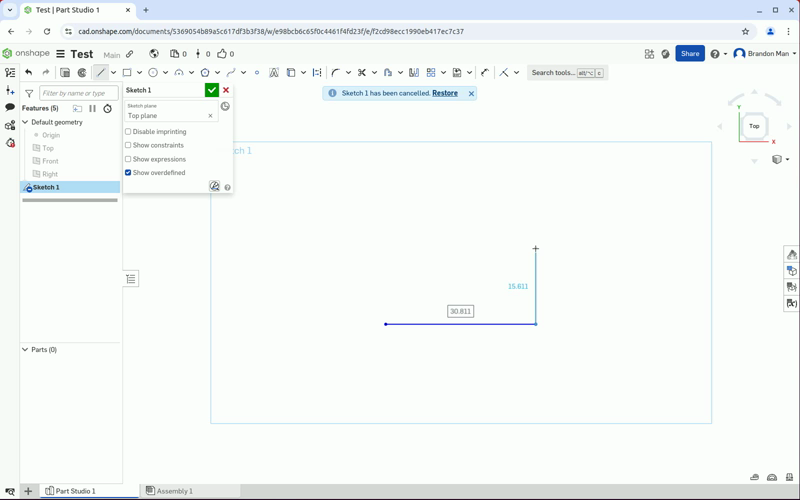
key_down(shift)
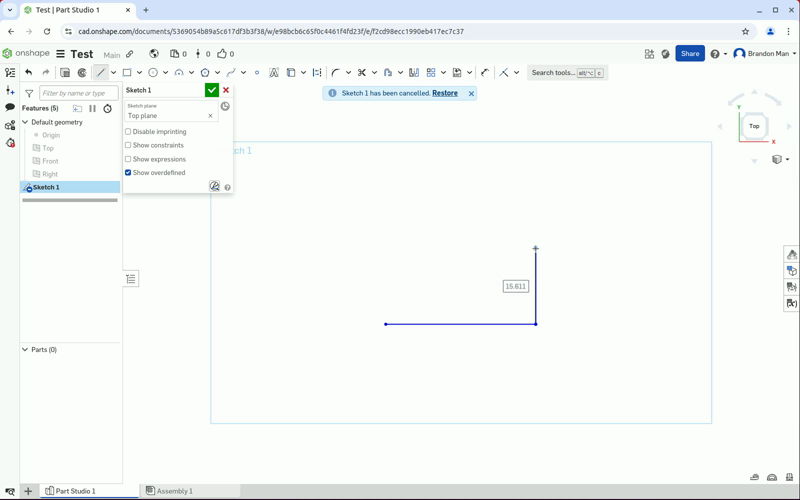
mouse_move(385, 248)
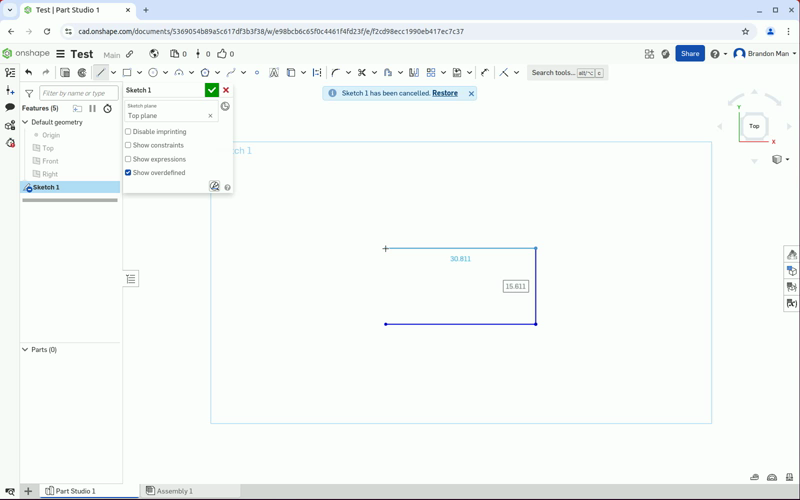
click(385, 248)
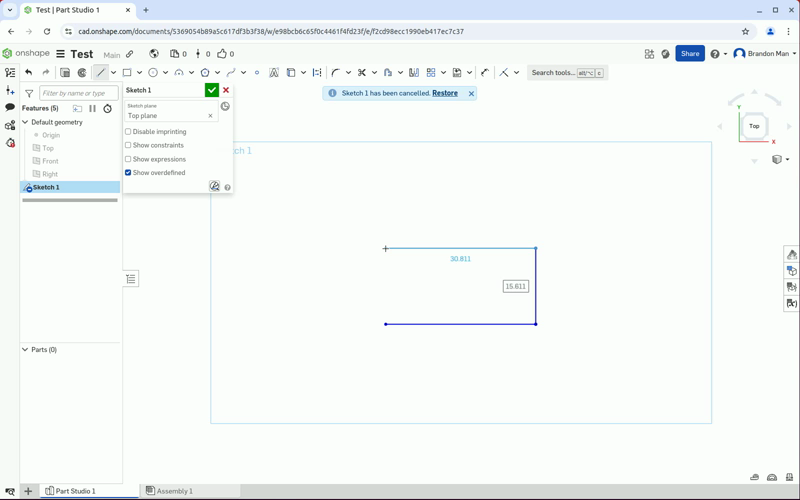
key_up(shift)
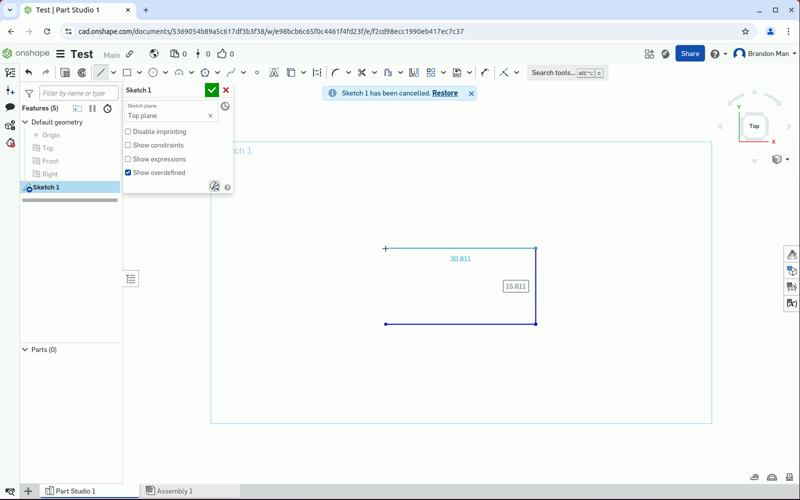
key_down(shift)
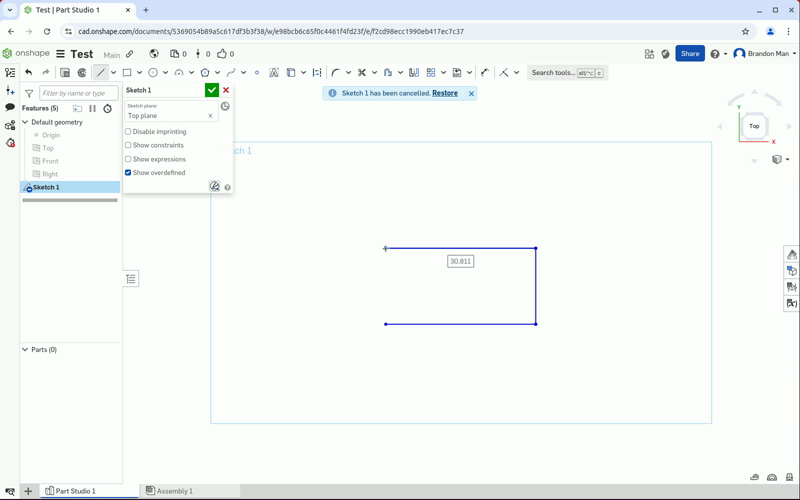
mouse_move(385, 324)
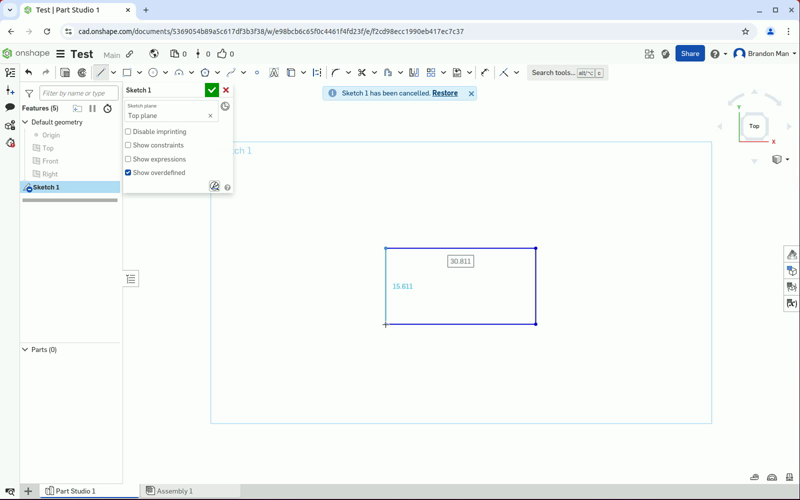
key_up(shift)
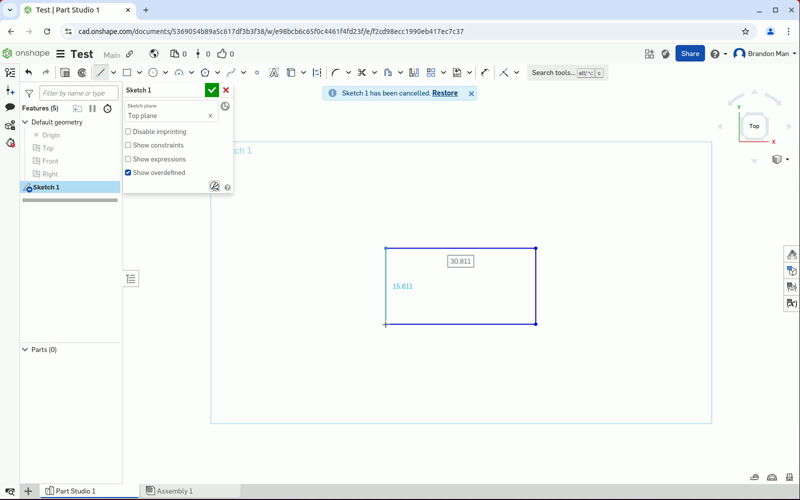
click(385, 324)
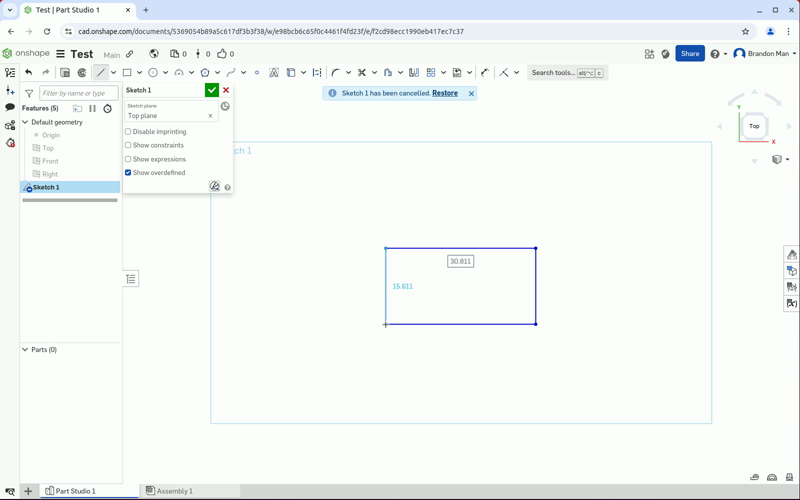
key(esc)
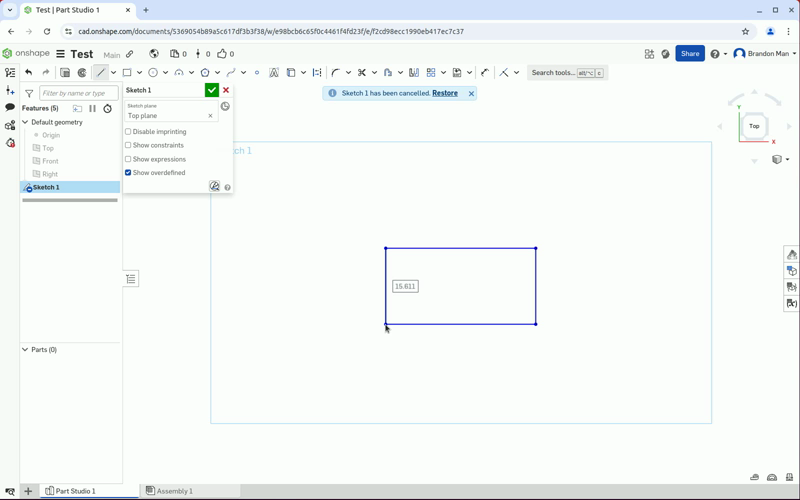
mouse_move(439, 300)
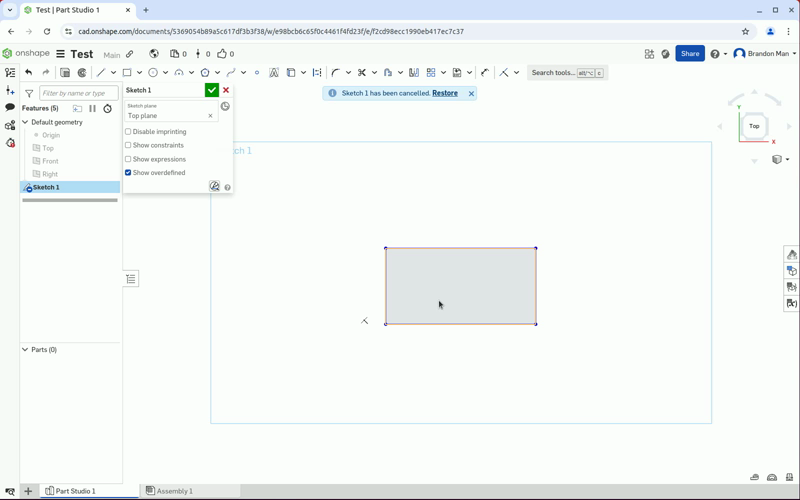
click(439, 300)
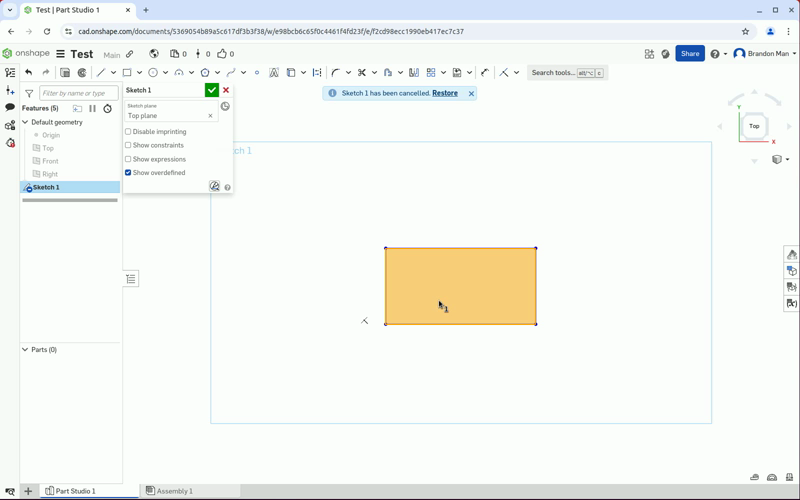
mouse_move(73, 352)
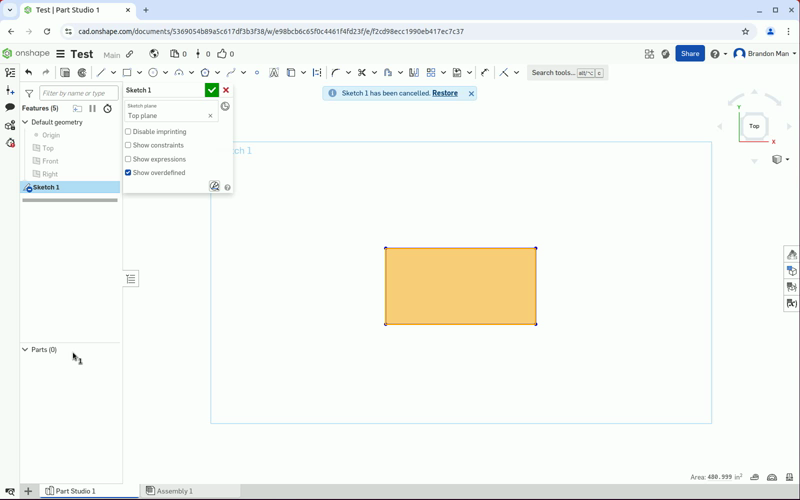
key(shift+y)
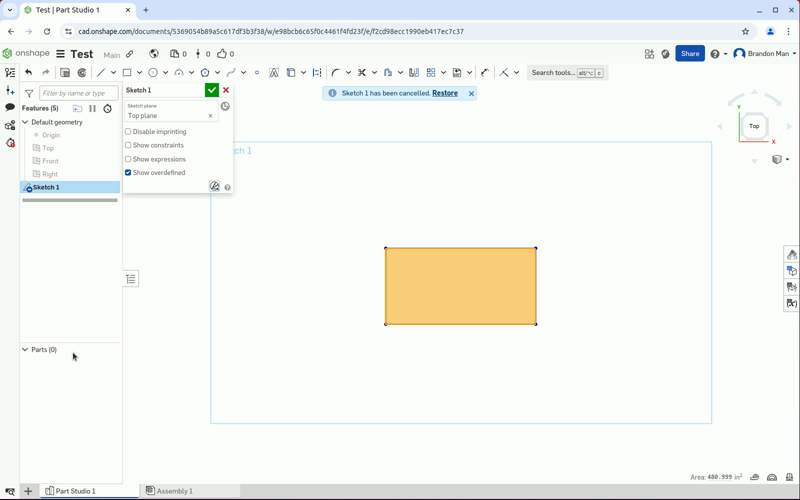
key(shift+e)
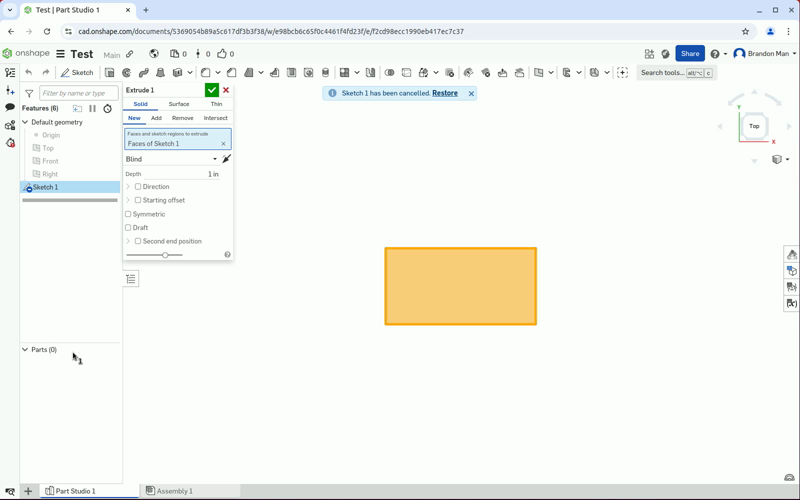
mouse_move(143, 106)
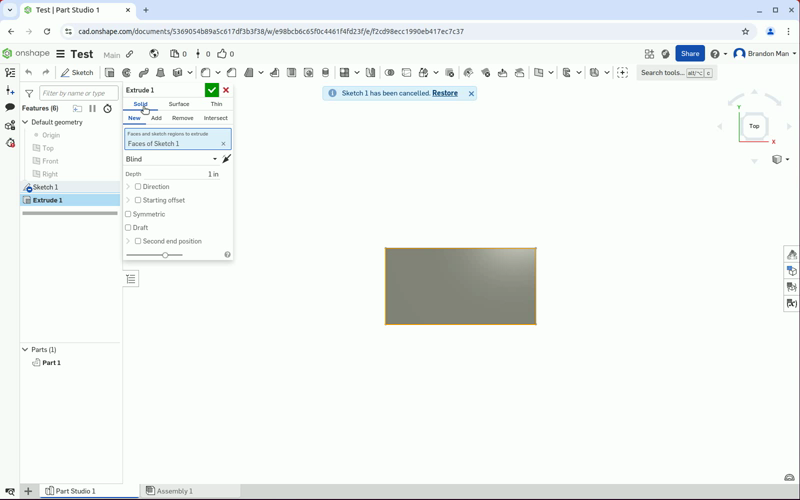
click(143, 106)
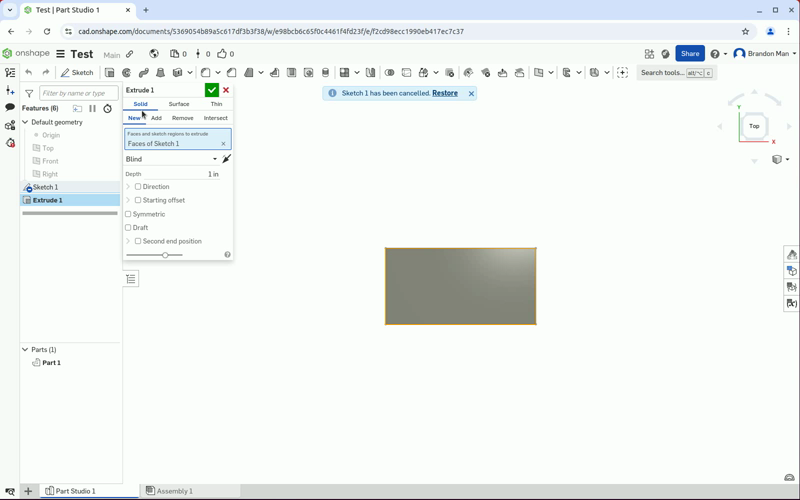
mouse_move(137, 120)
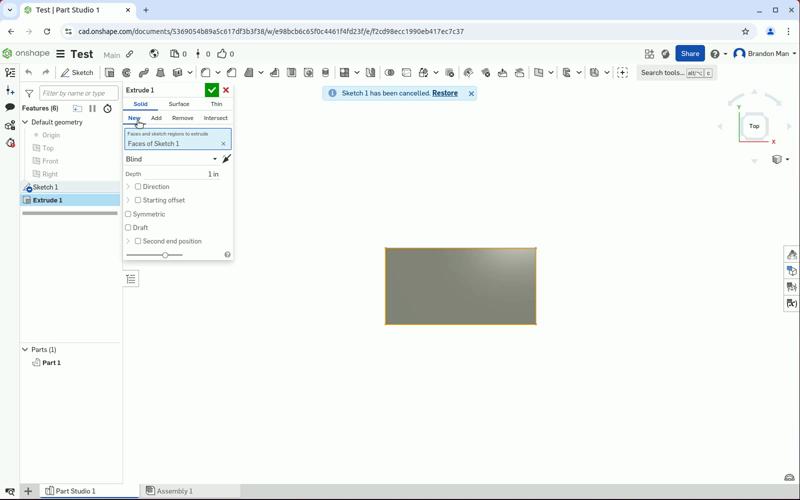
click(137, 120)
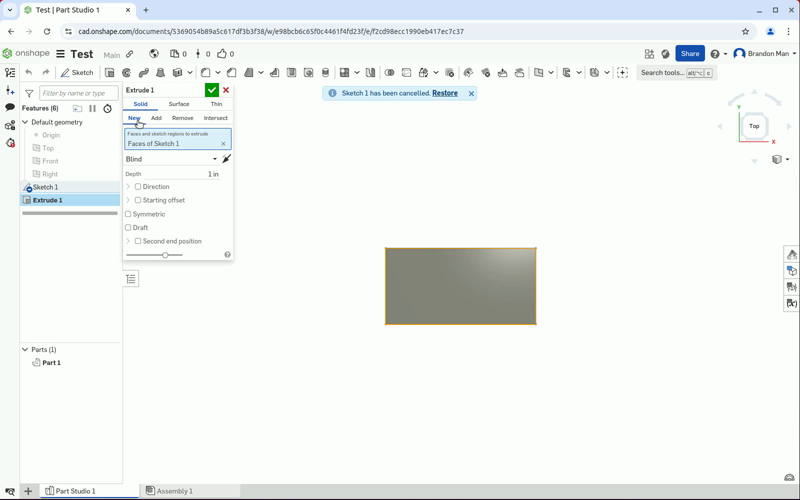
key(tab, 4)
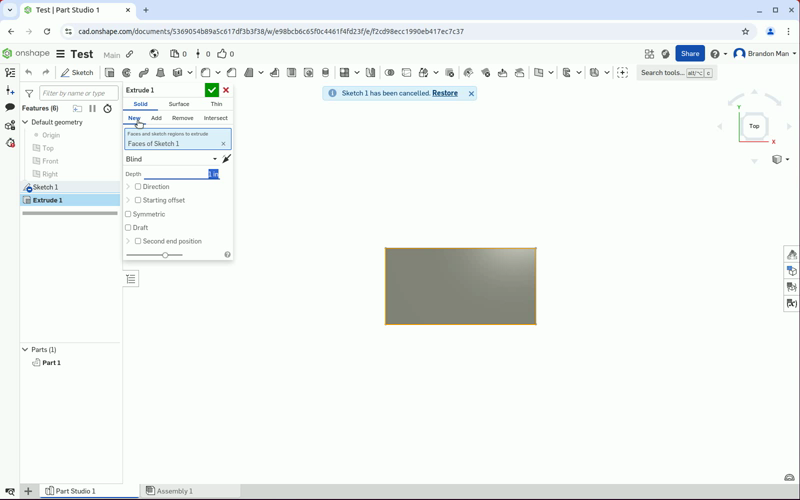
text(23.108)
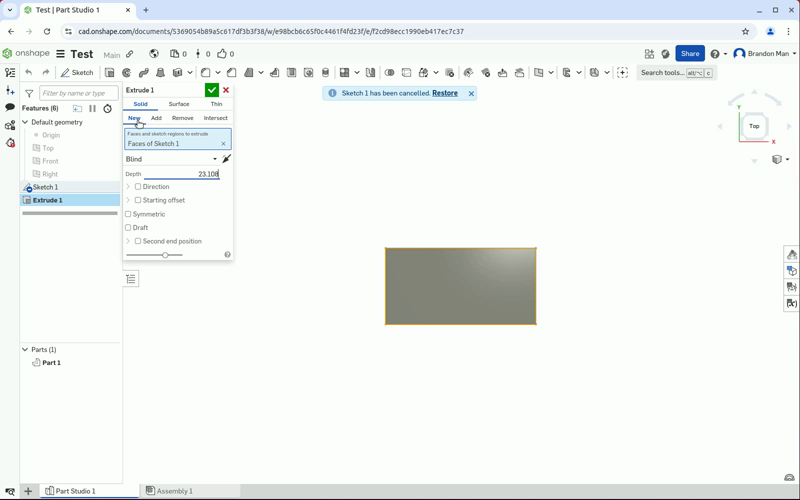
key(enter)
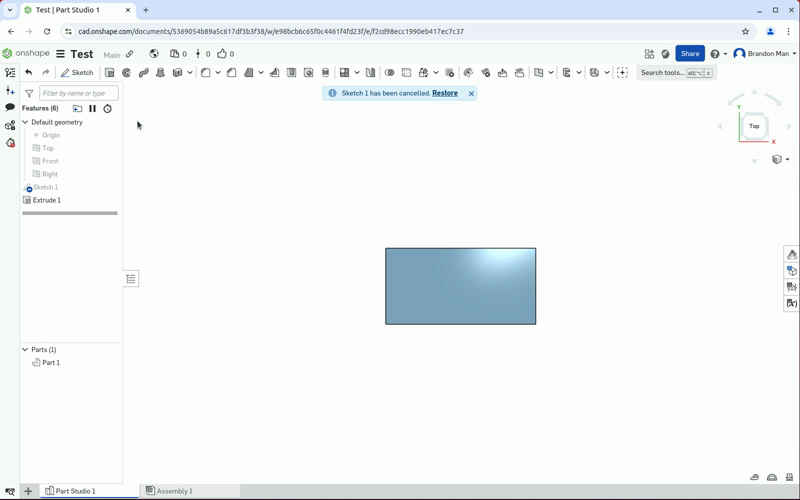
key(shift+h)
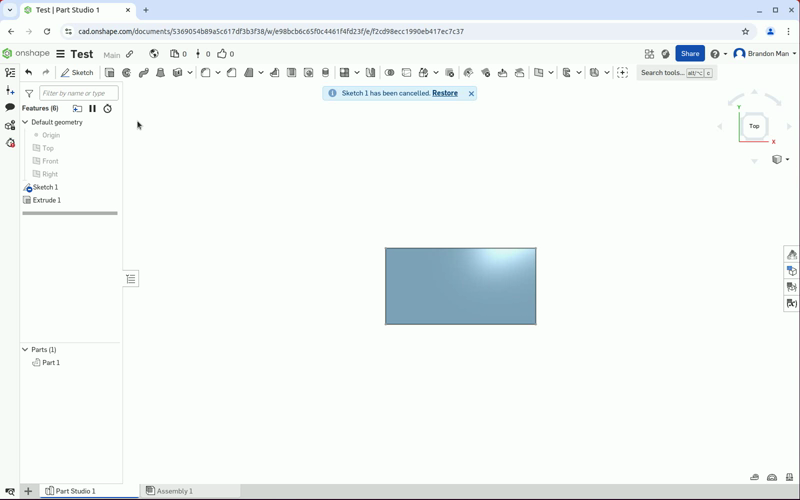
key(shift+h)
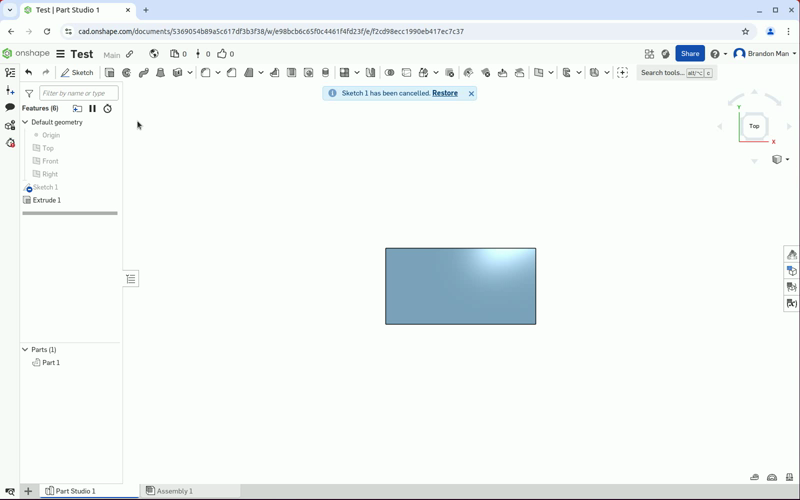
mouse_move(73, 189)
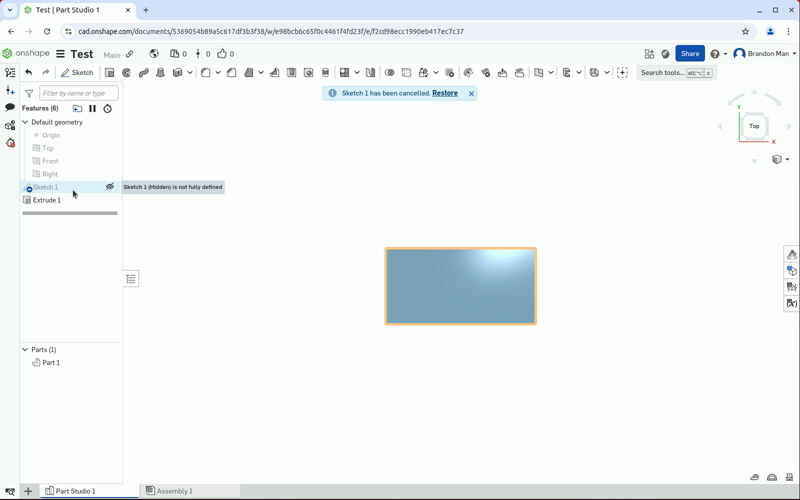
click(73, 189)
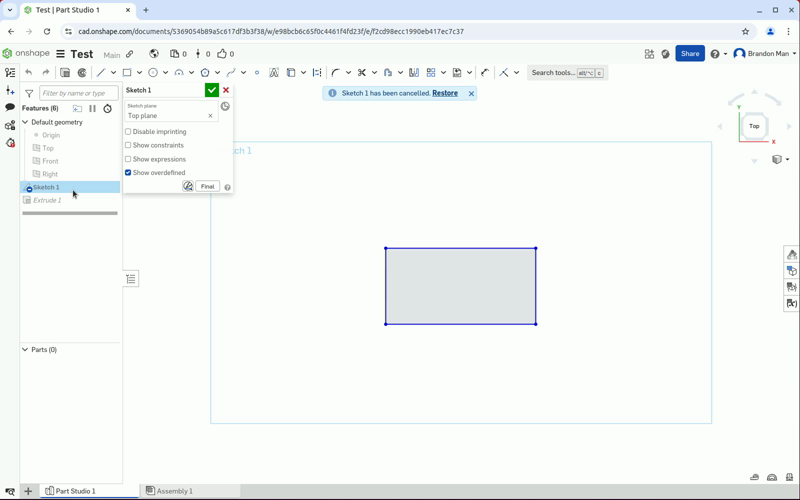
mouse_move(229, 92)
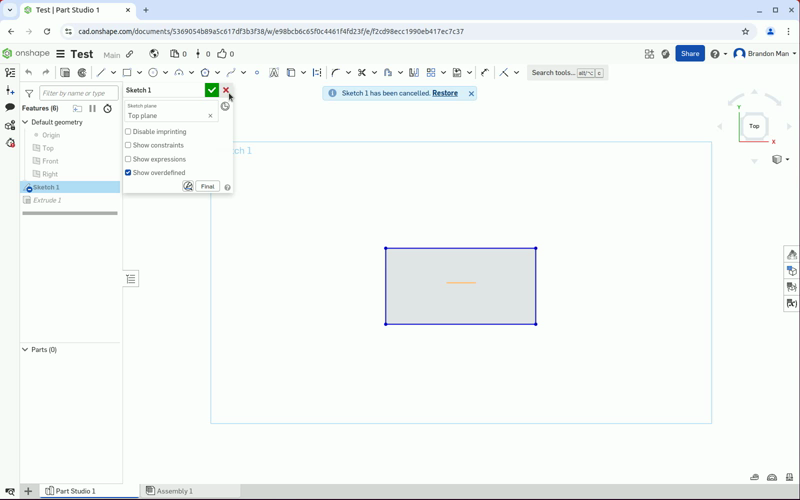
click(229, 92)
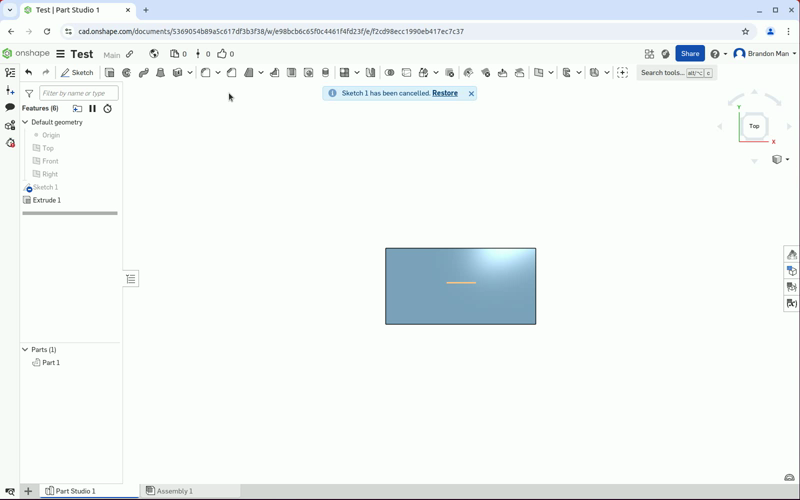
mouse_move(541, 75)
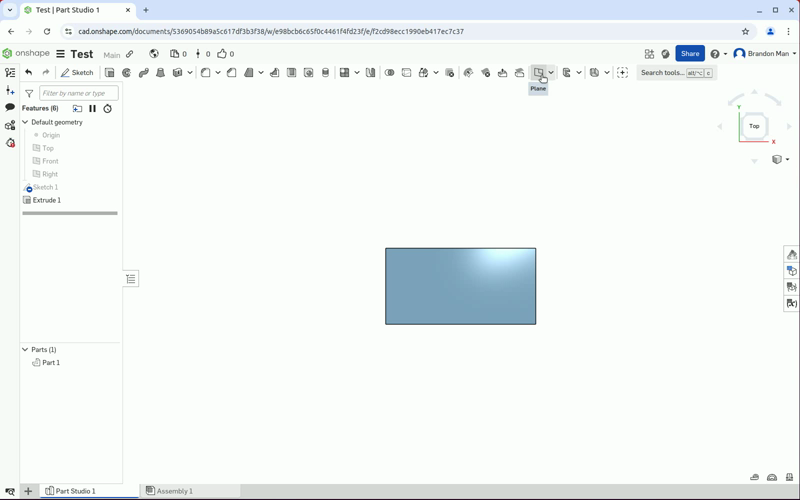
click(541, 75)
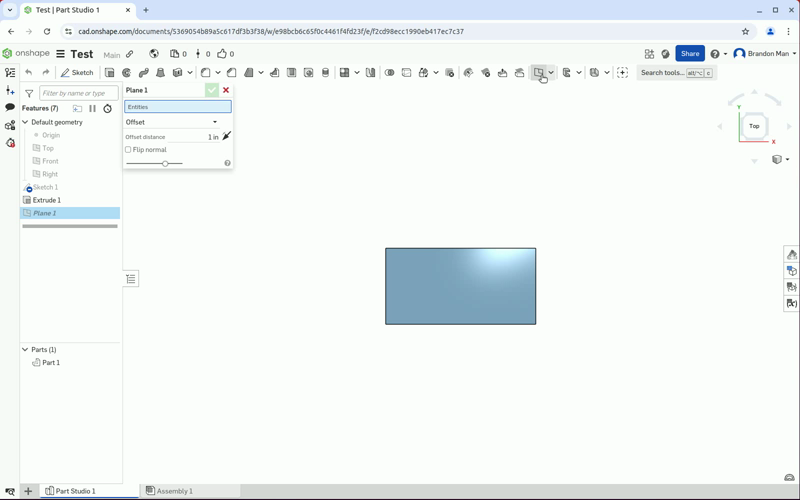
mouse_move(73, 150)
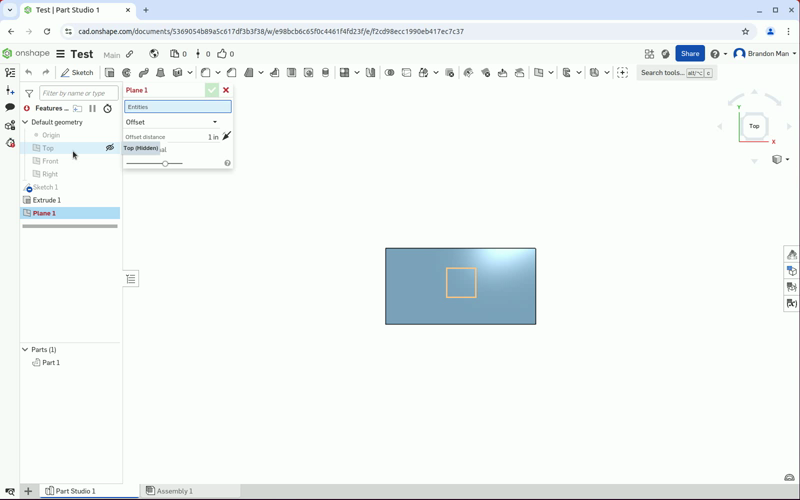
click(73, 150)
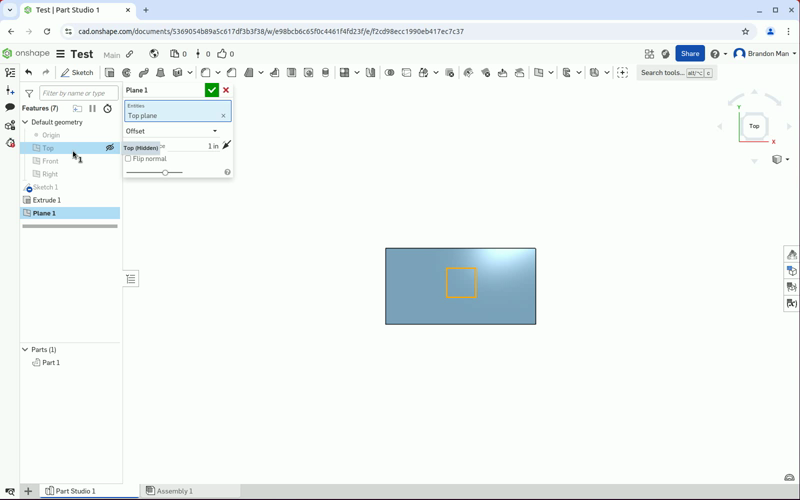
key(tab, 2)
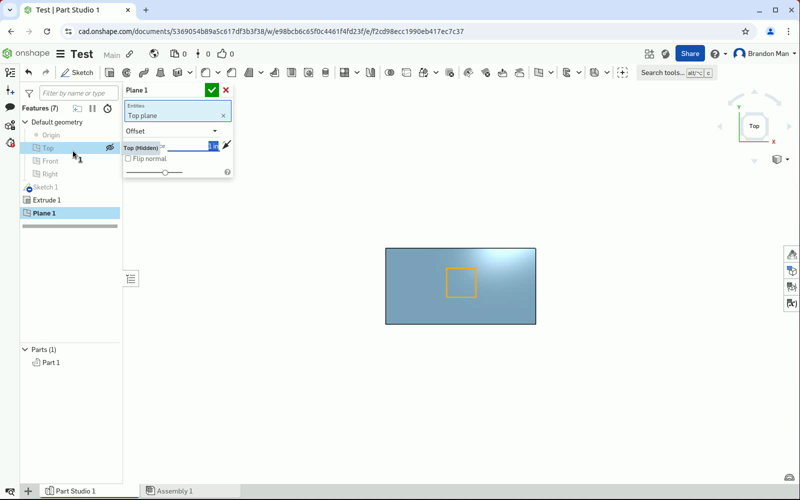
text(23.108)
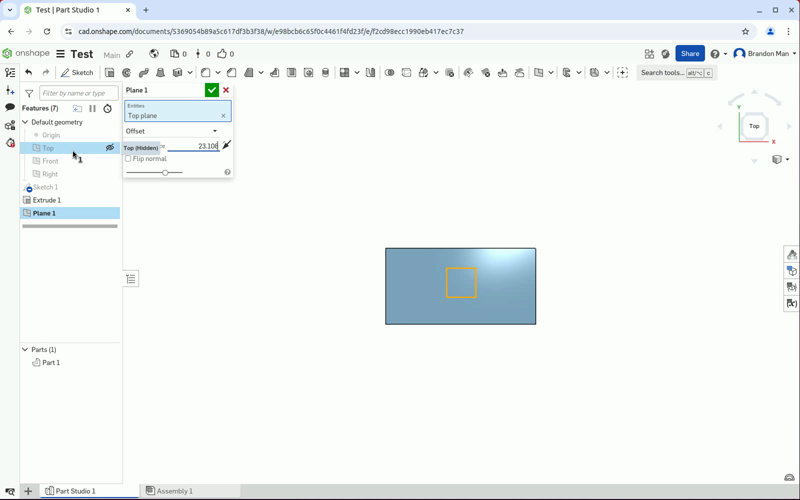
key(enter, 2)
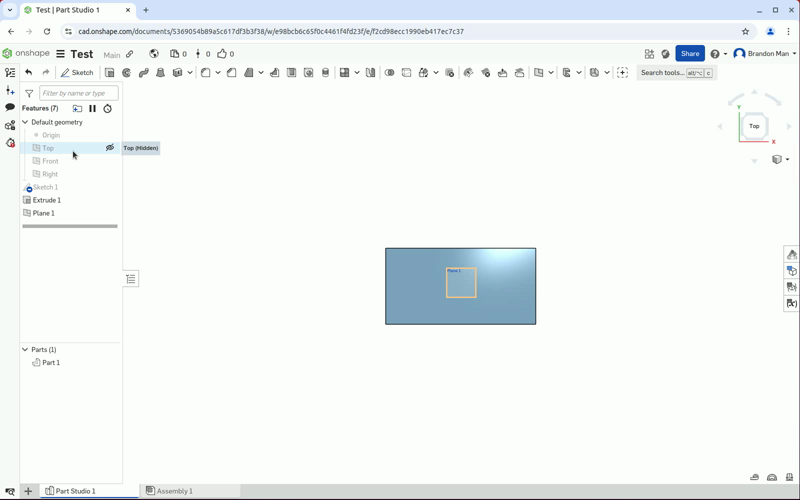
key(shift+s)
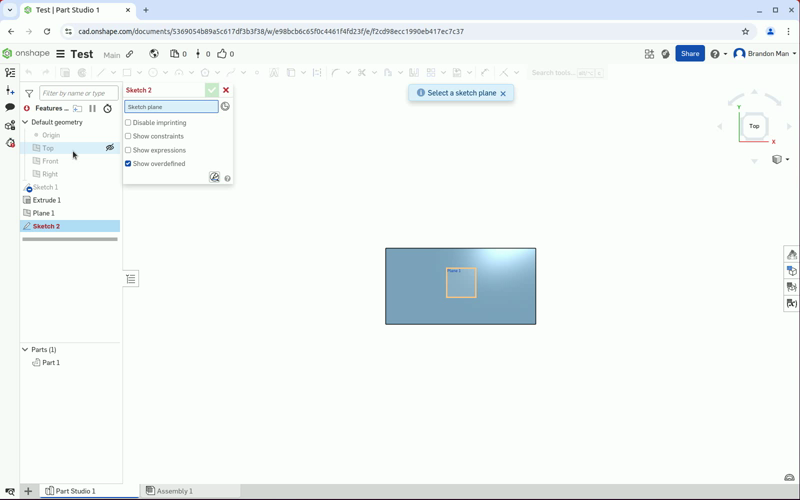
mouse_move(73, 215)
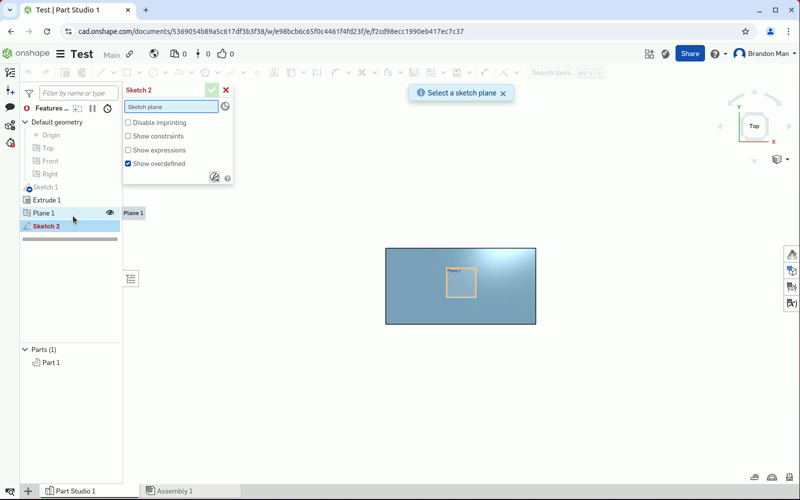
click(73, 215)
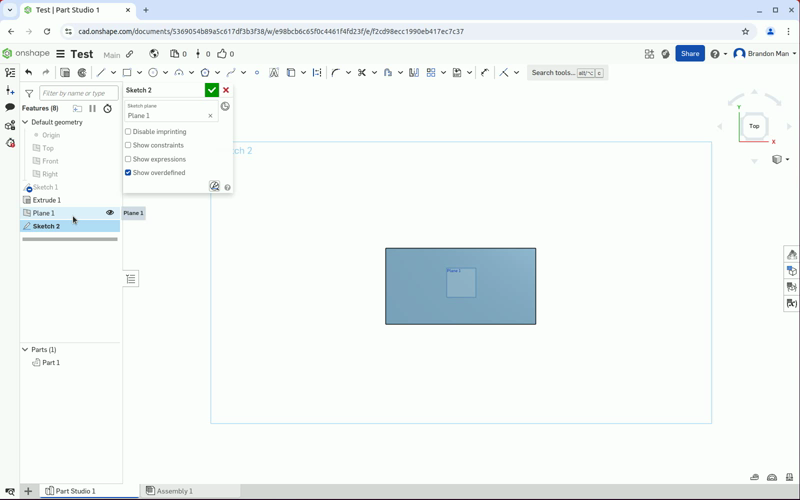
mouse_move(73, 352)
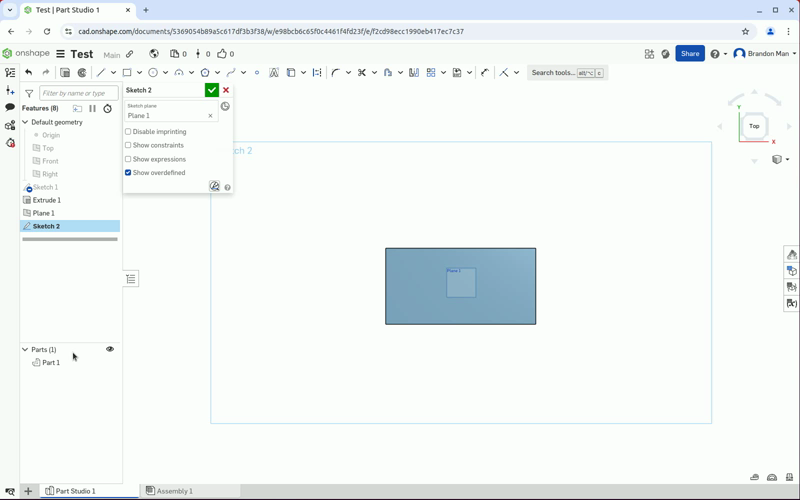
key(y)
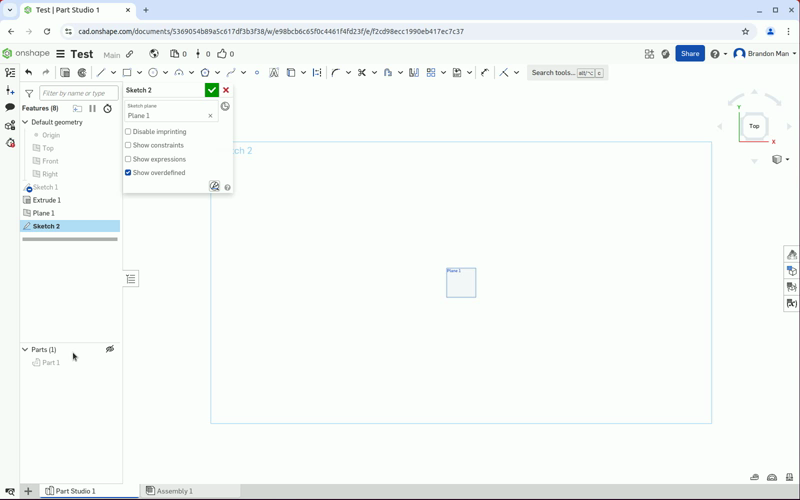
key(l)
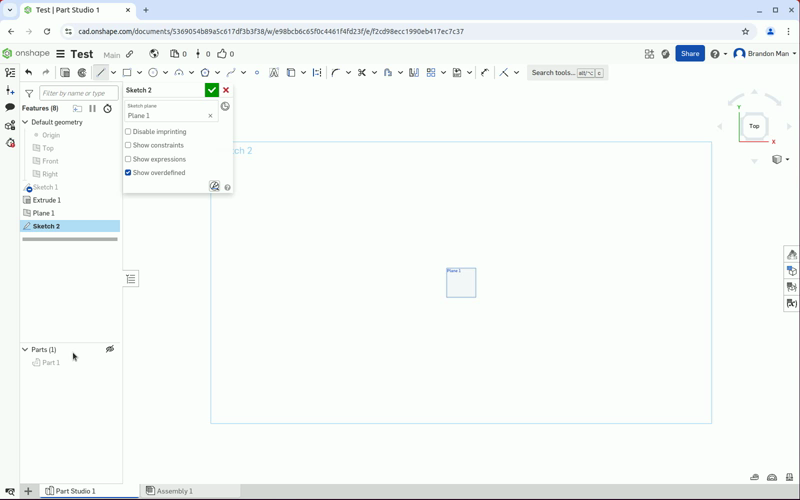
key_down(shift)
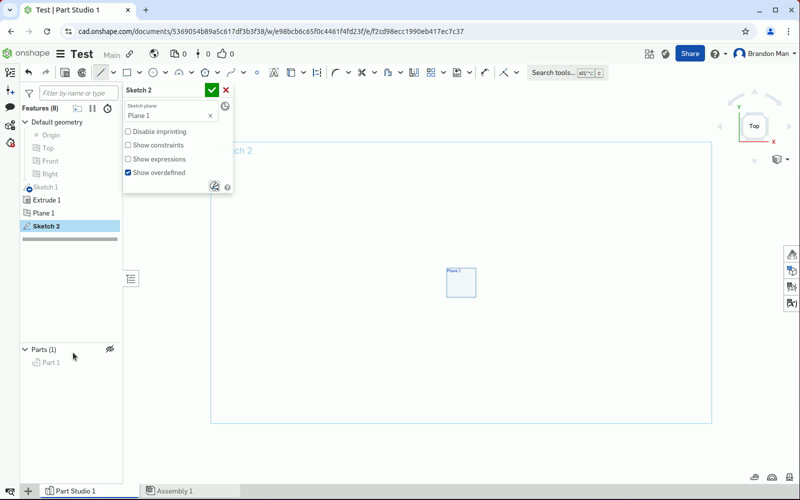
mouse_move(385, 282)
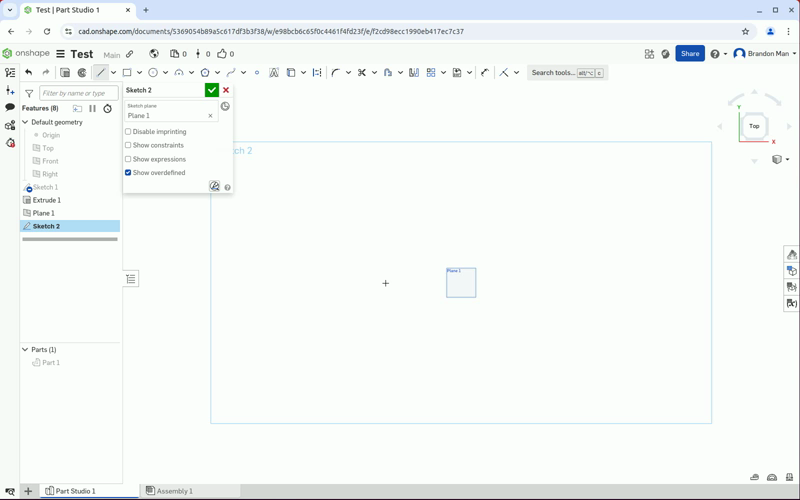
click(385, 282)
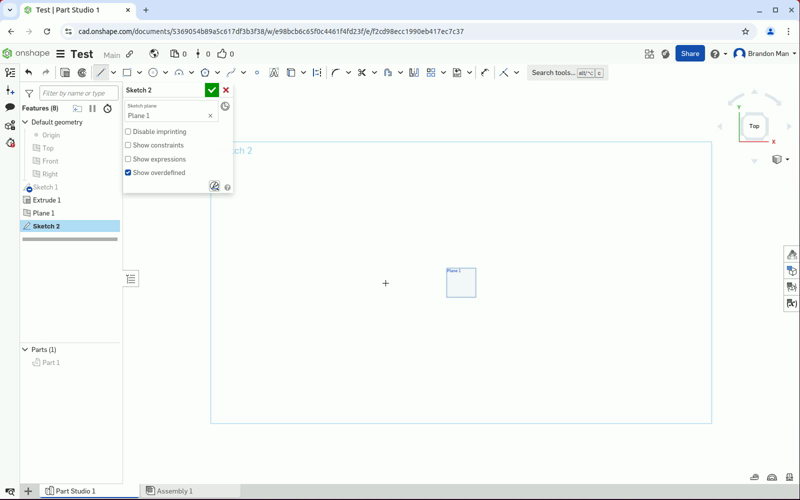
key_up(shift)
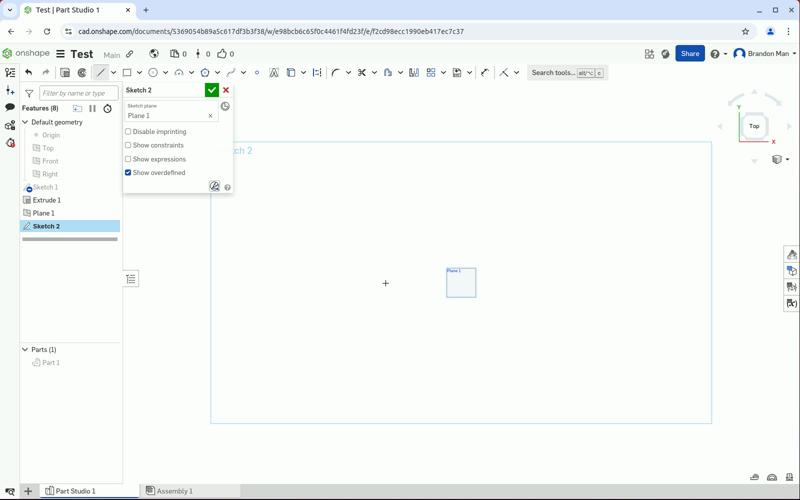
key_down(shift)
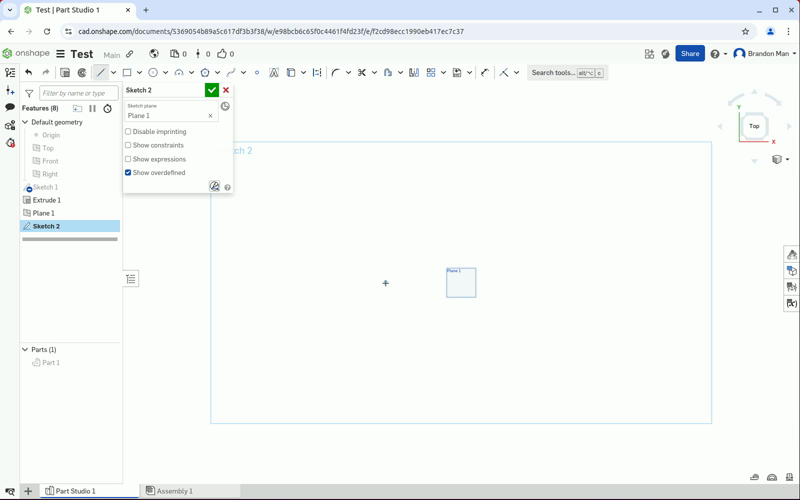
mouse_move(535, 282)
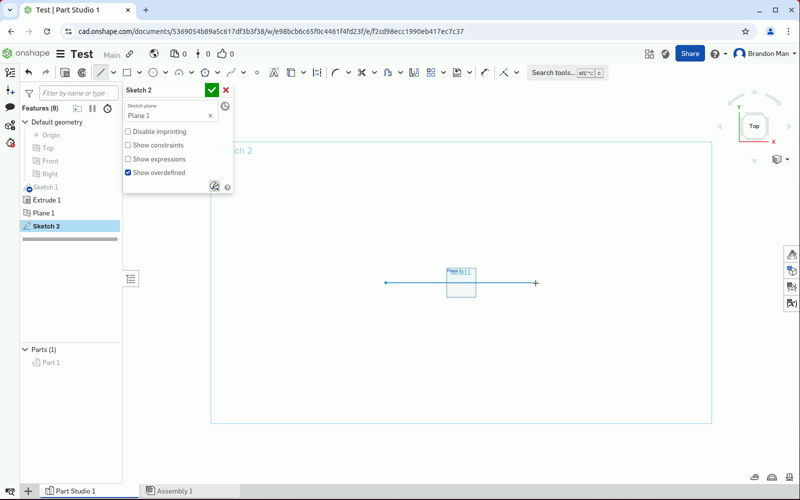
click(535, 282)
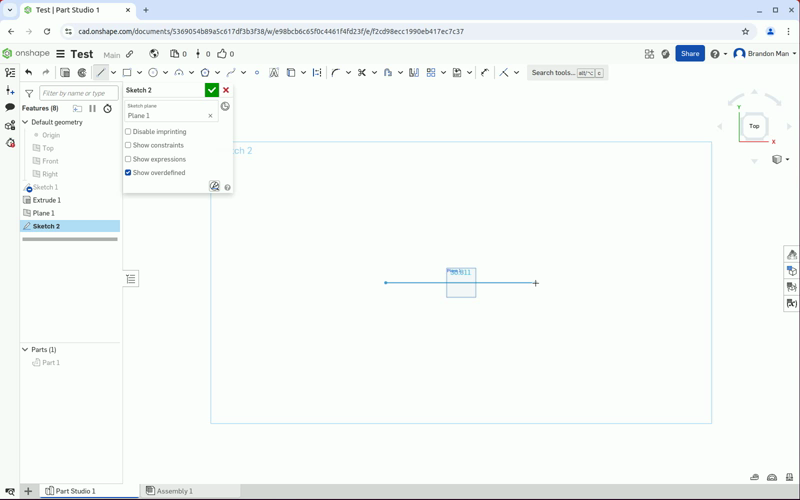
key_up(shift)
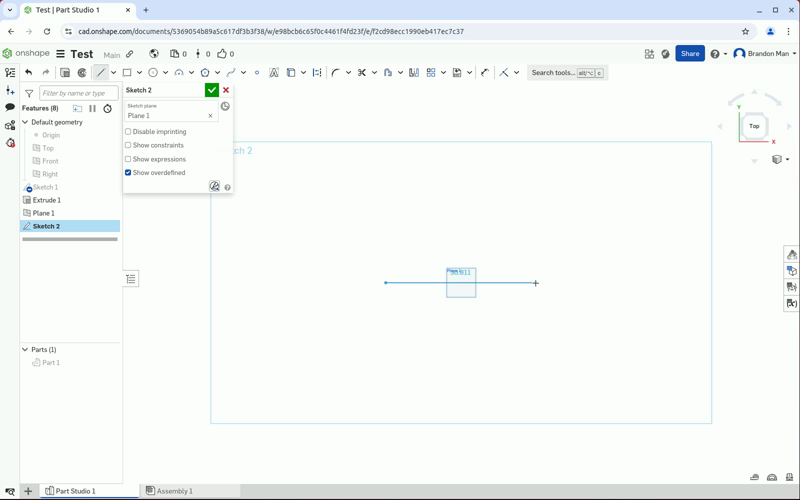
key_down(shift)
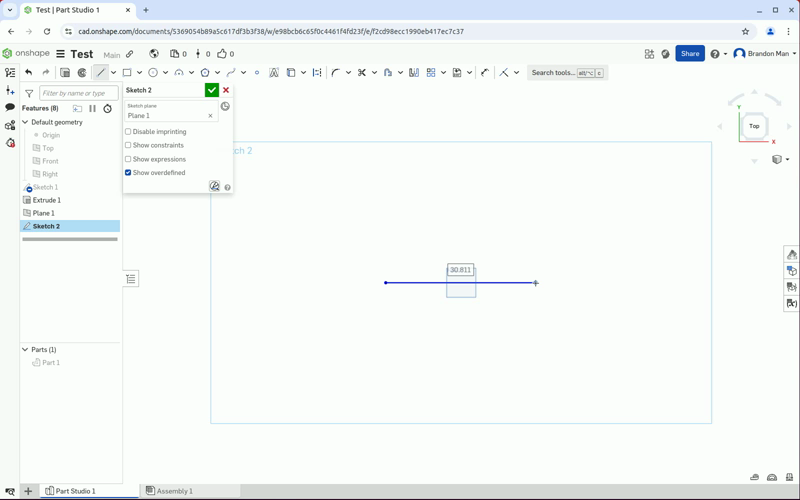
mouse_move(565, 282)
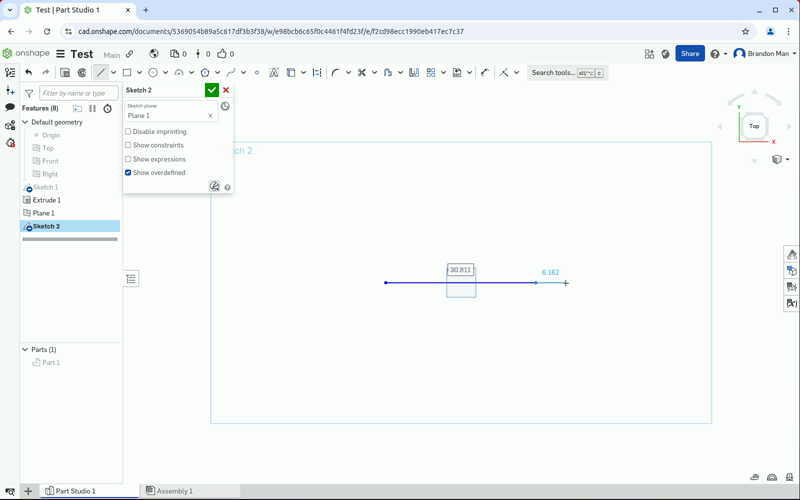
mouse_move(535, 248)
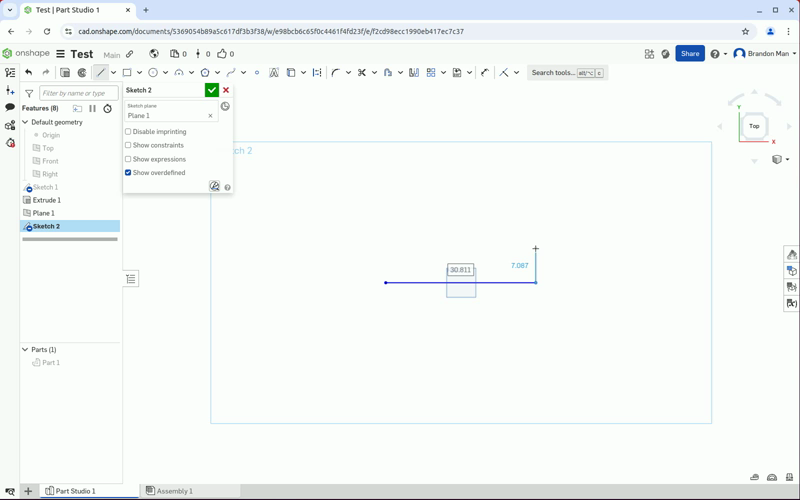
click(535, 248)
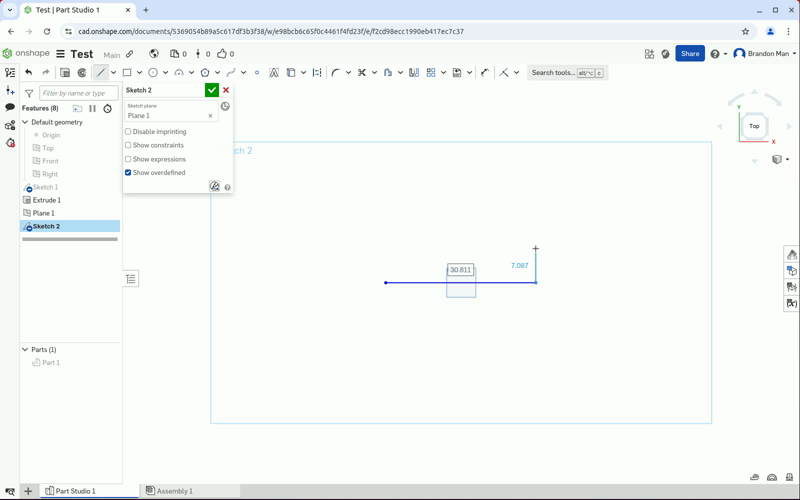
key_up(shift)
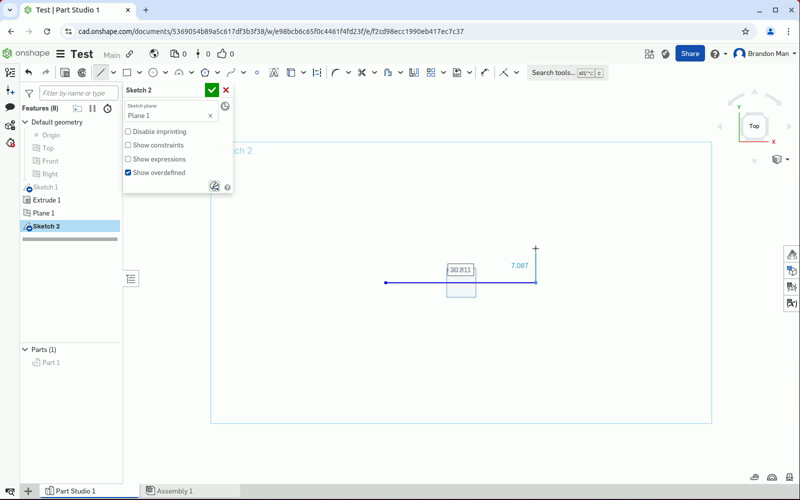
key_down(shift)
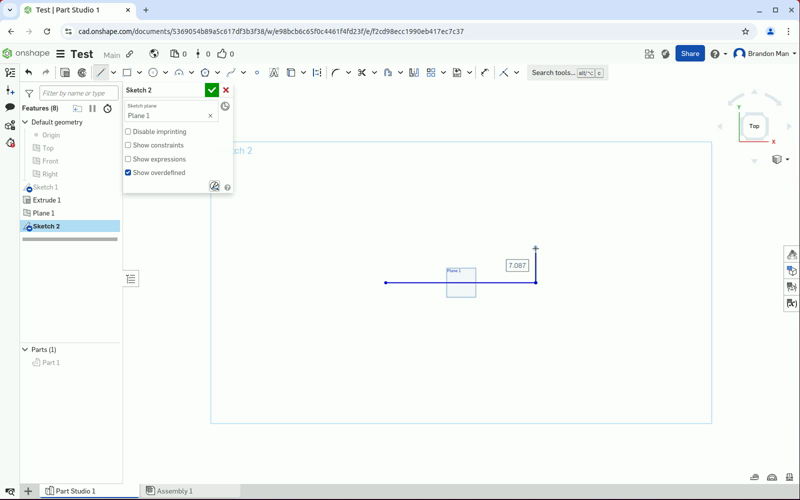
mouse_move(385, 248)
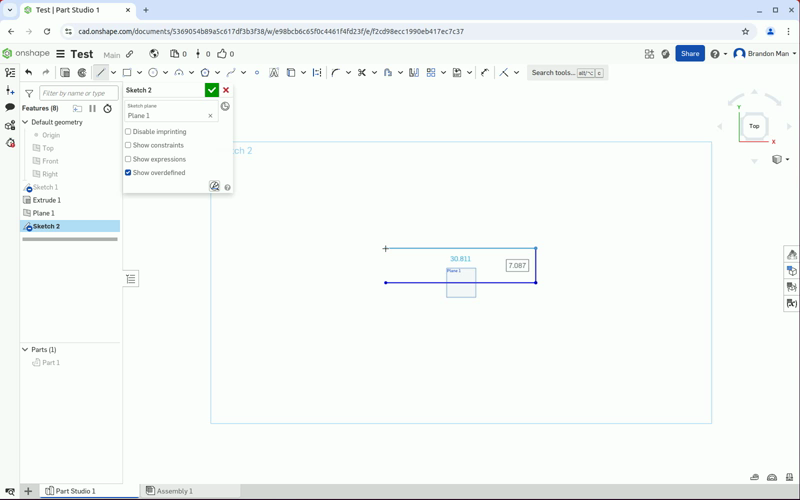
click(385, 248)
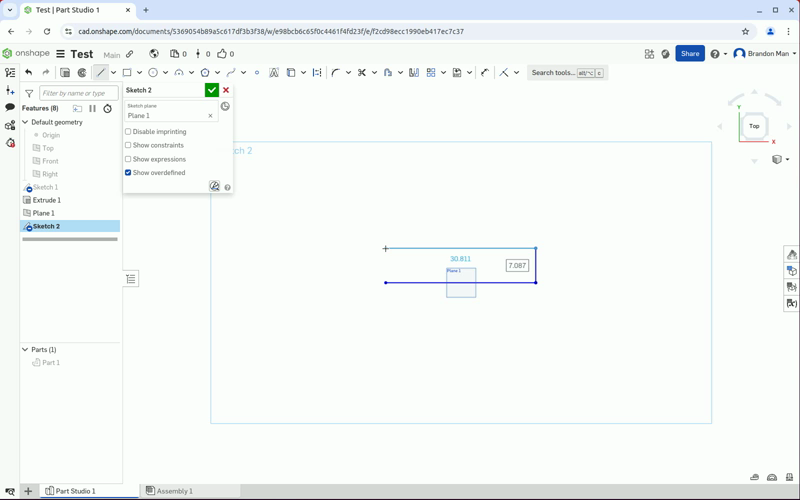
key_up(shift)
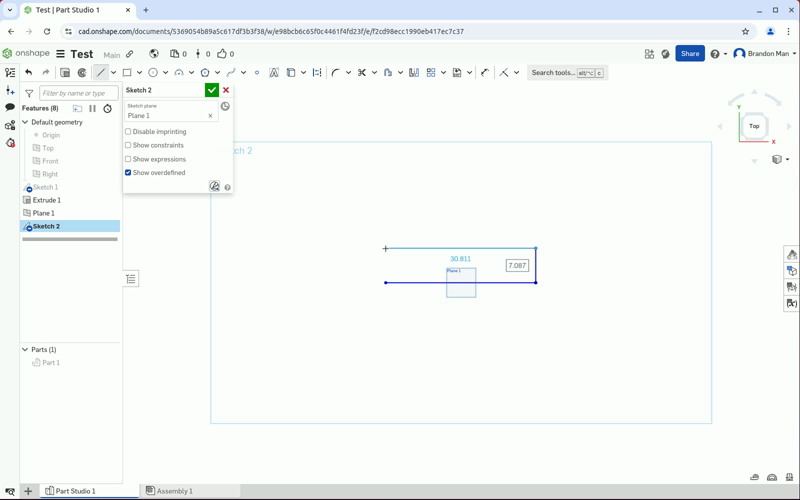
mouse_move(415, 248)
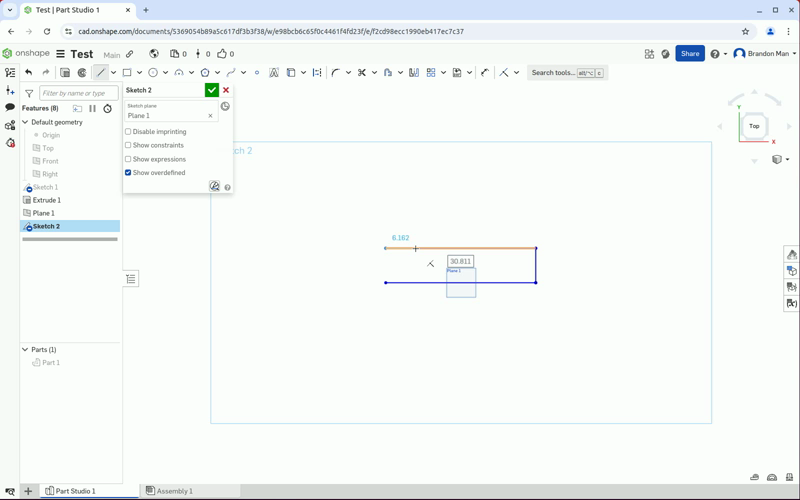
key_down(shift)
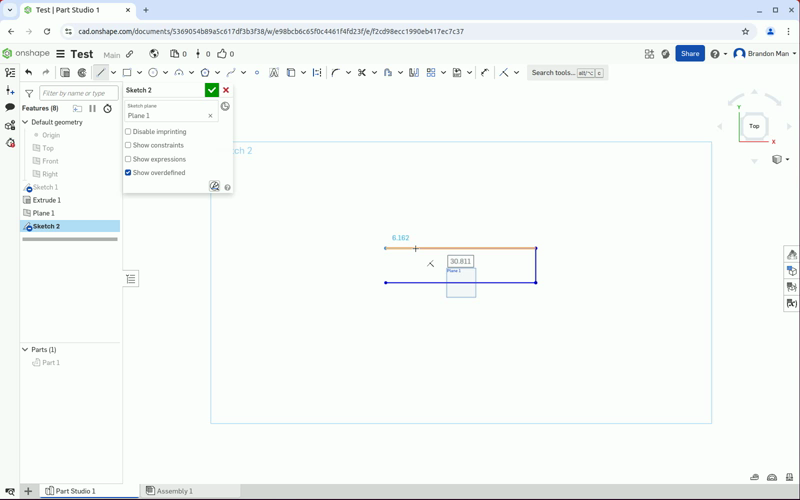
mouse_move(385, 282)
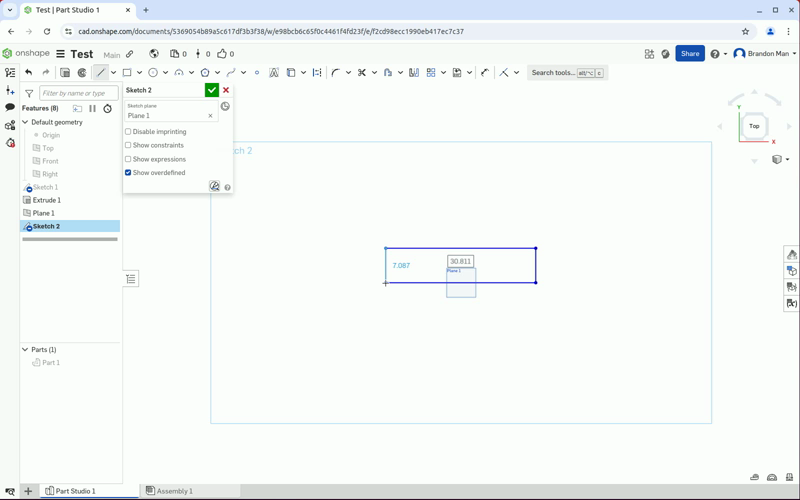
key_up(shift)
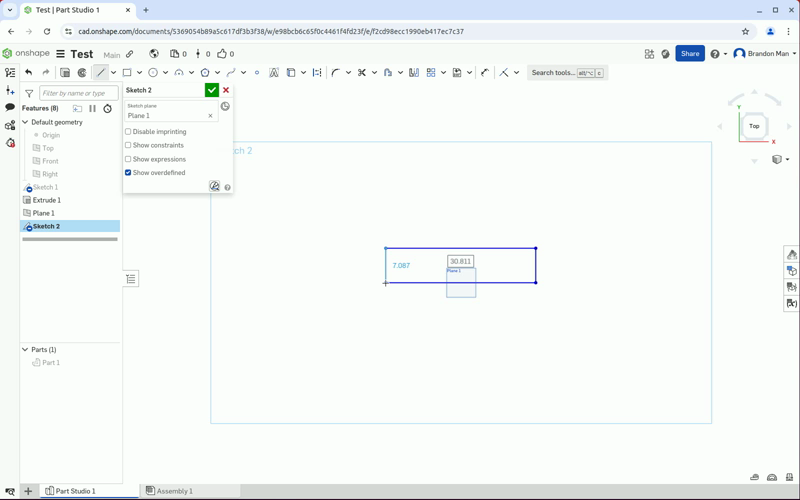
click(385, 282)
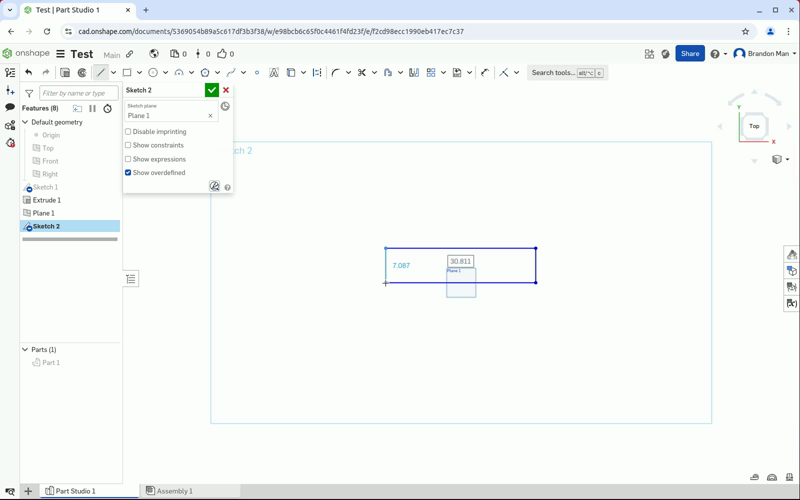
key(esc)
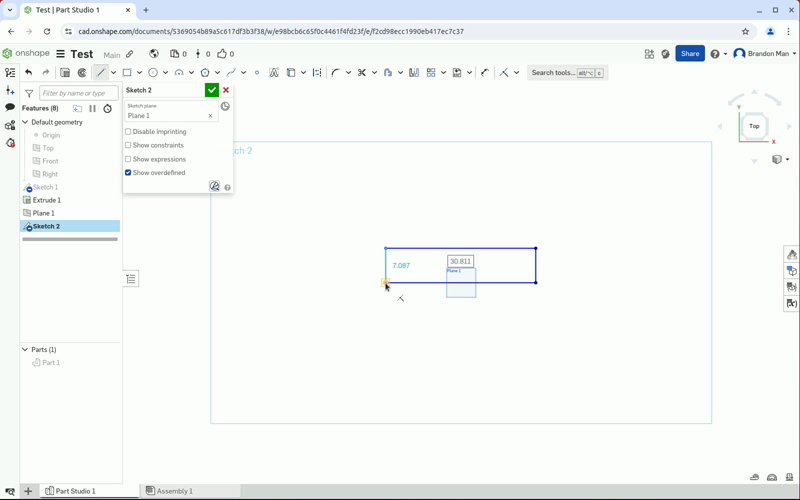
mouse_move(495, 273)
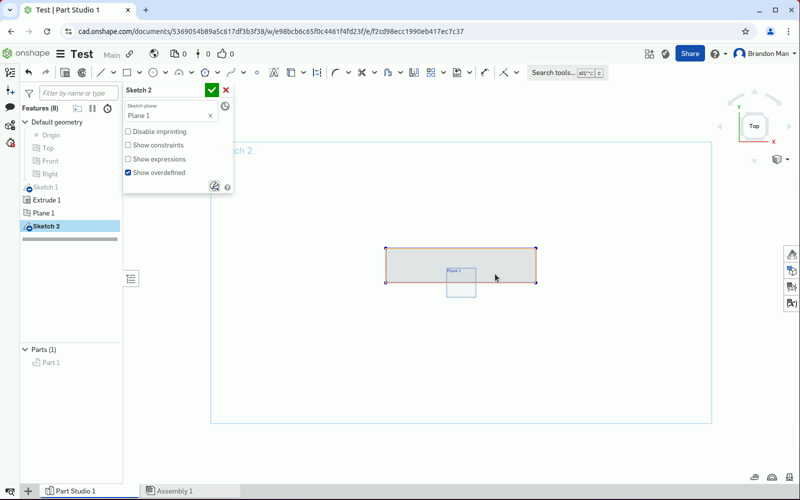
click(495, 273)
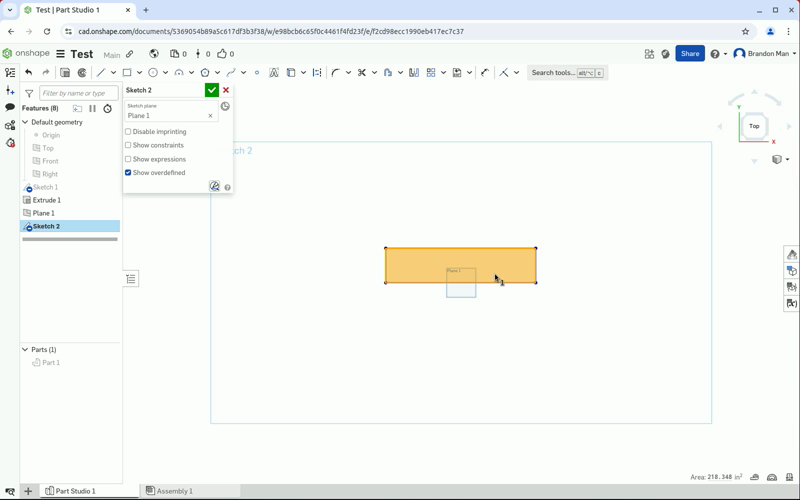
mouse_move(73, 352)
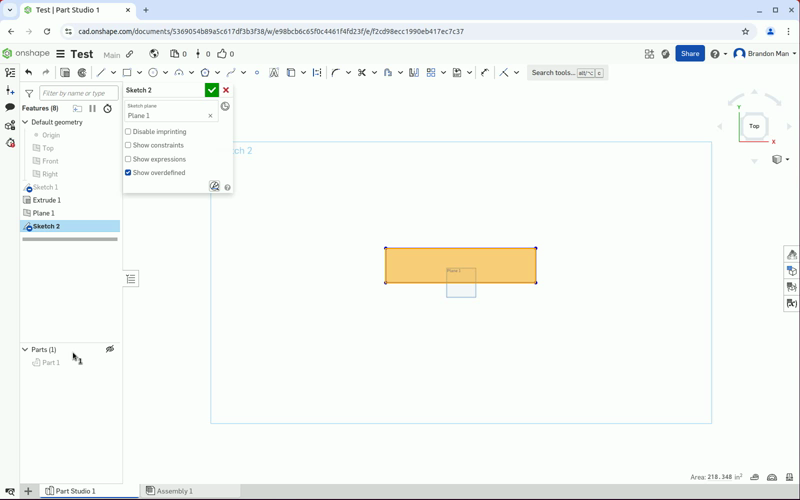
key(shift+y)
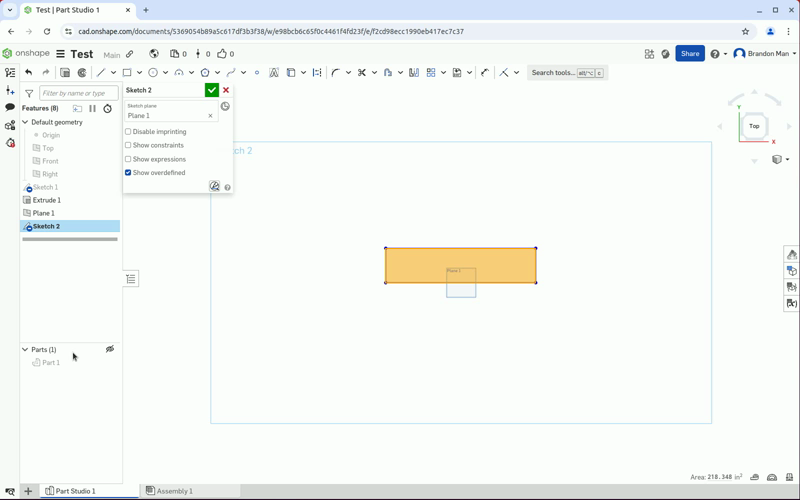
key(shift+e)
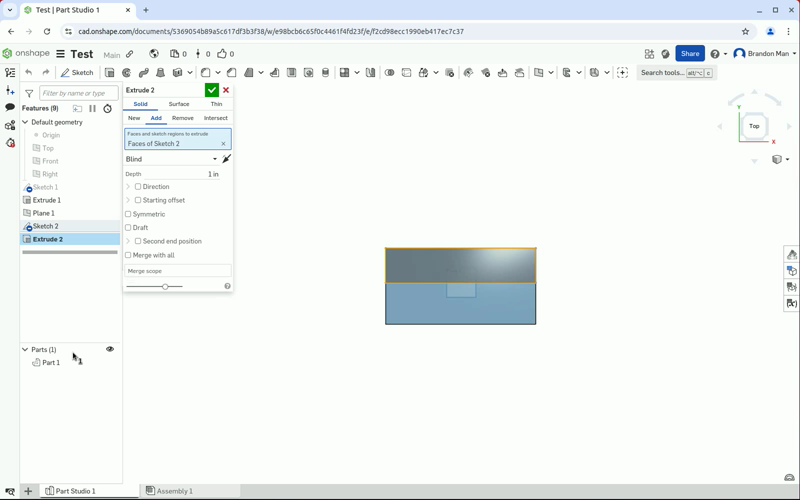
mouse_move(143, 106)
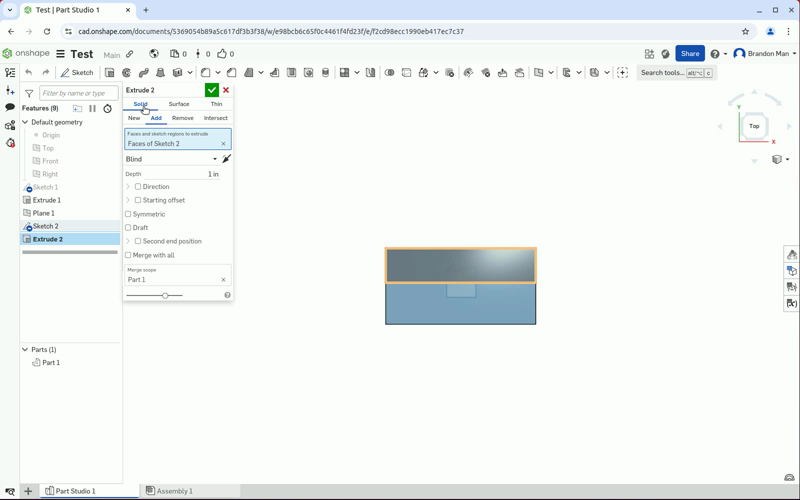
click(143, 106)
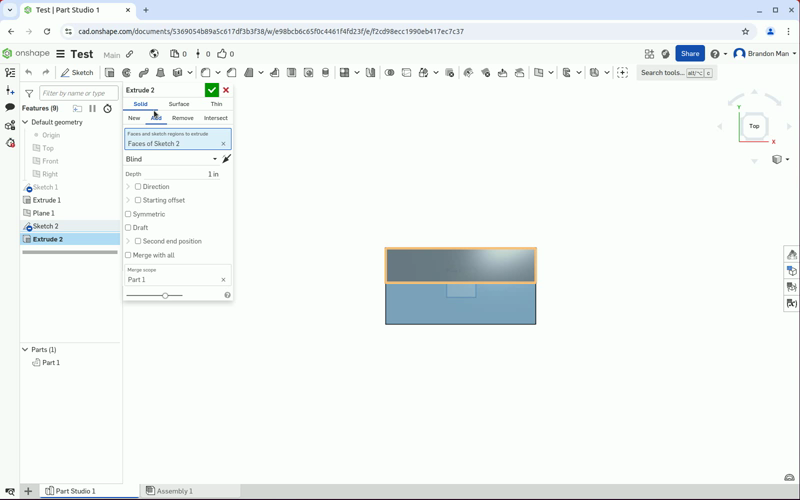
mouse_move(186, 120)
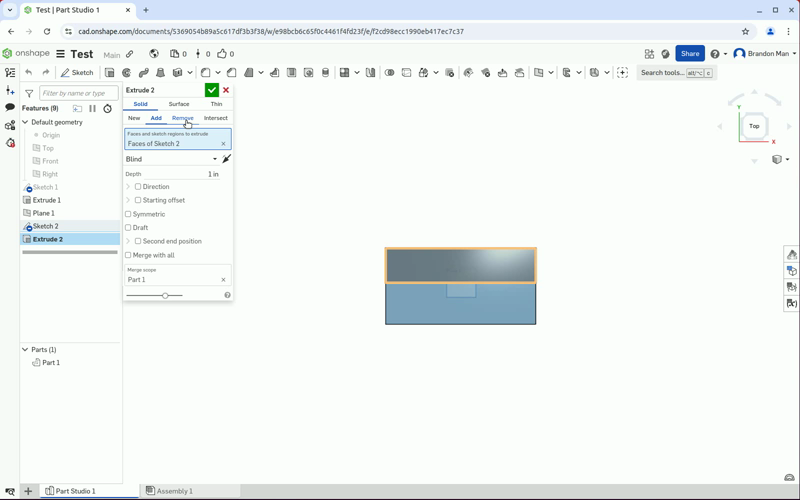
click(186, 120)
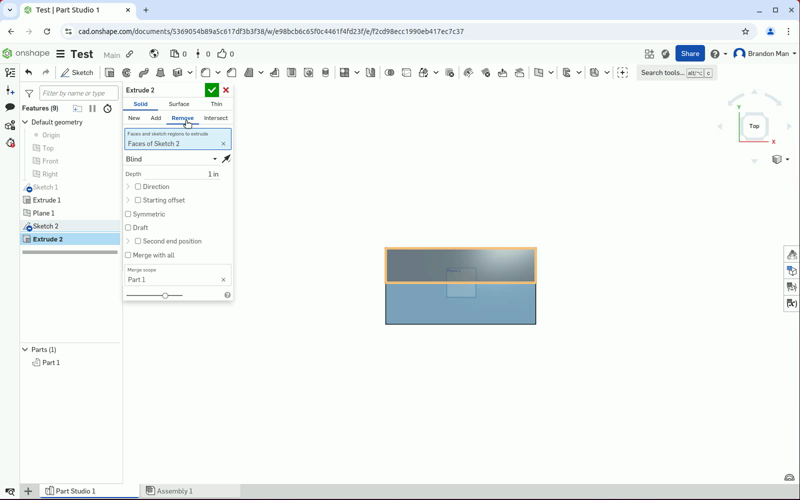
key(tab, 4)
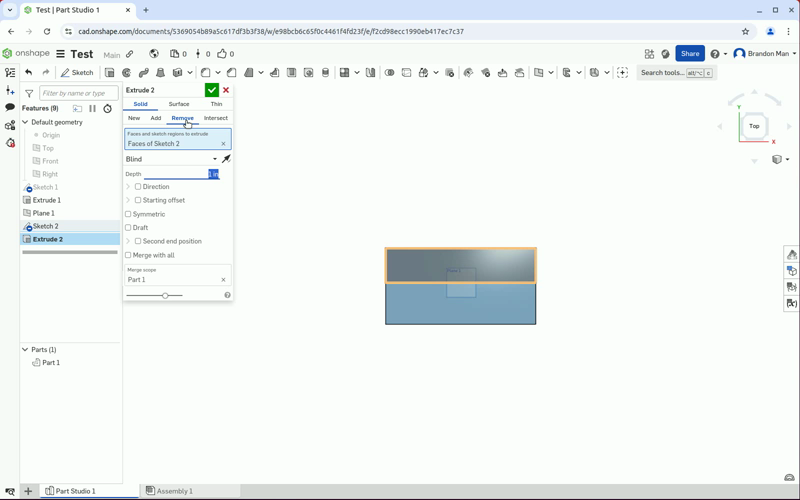
text(7.703)
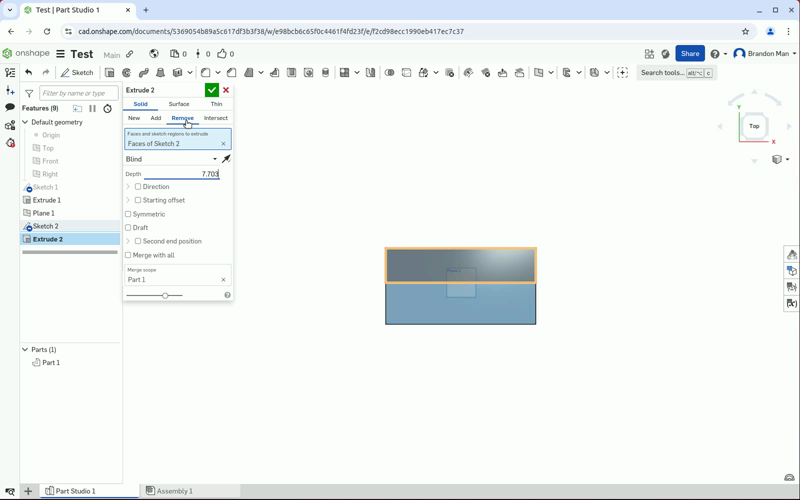
key(tab, 6)
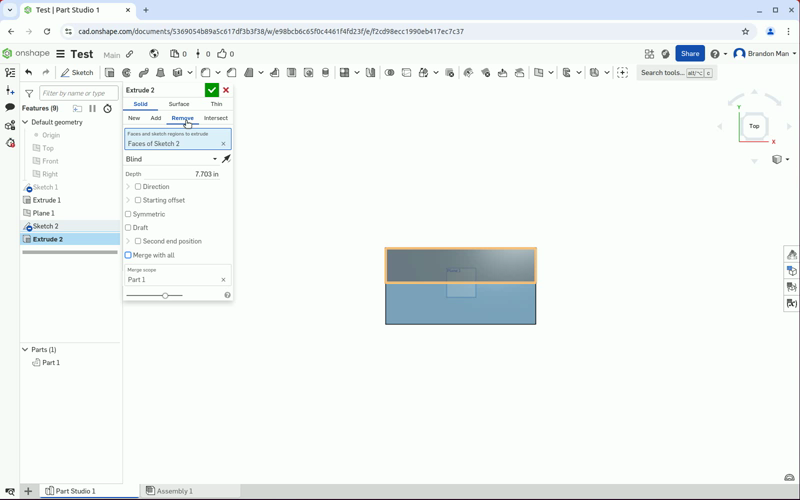
key(space)
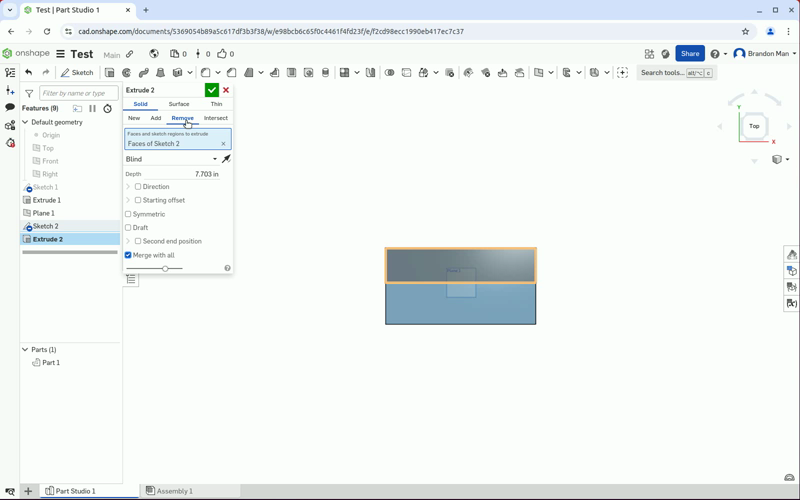
key(enter)
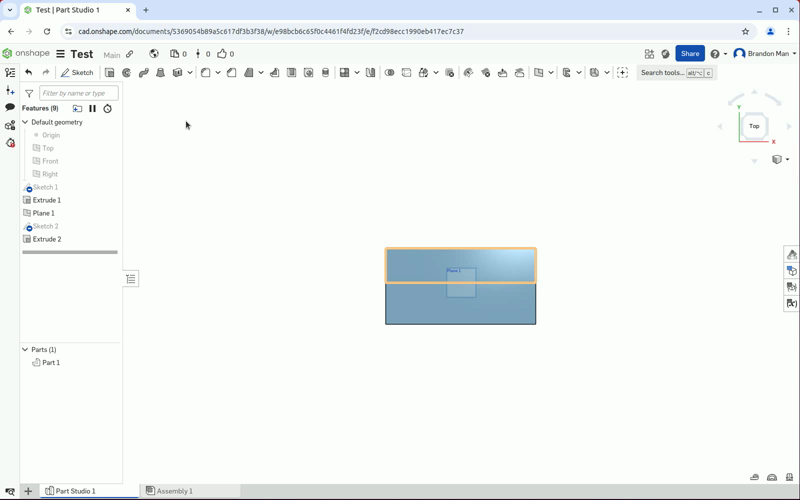
key(shift+h)
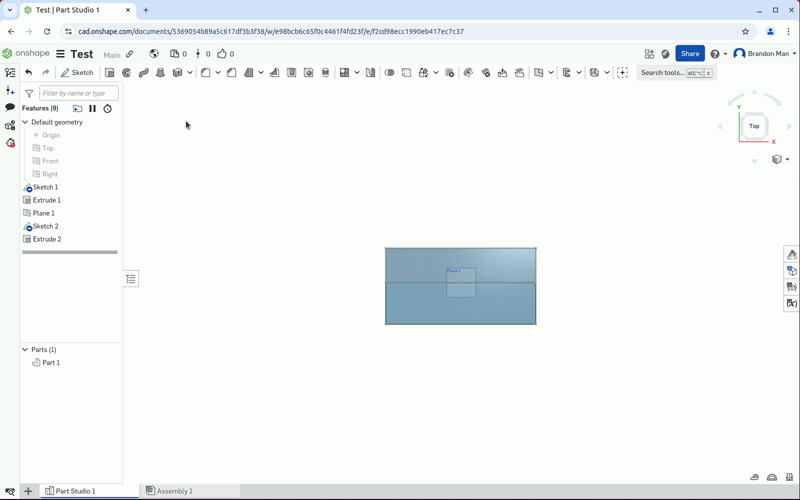
key(shift+h)
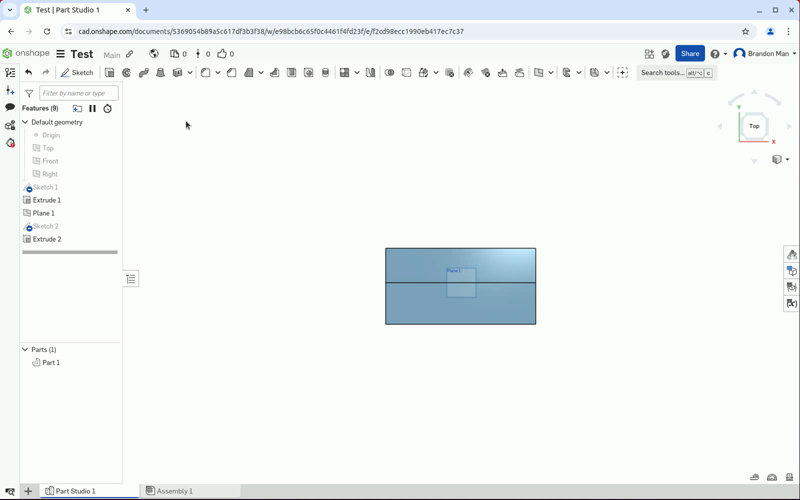
mouse_move(73, 189)
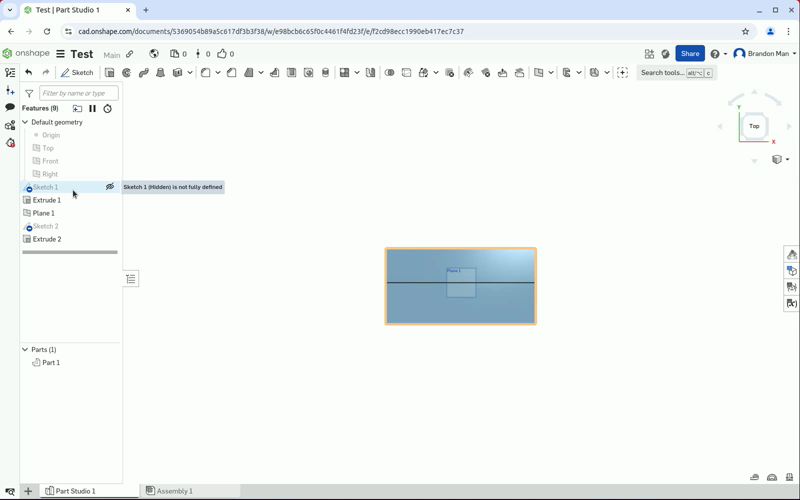
click(73, 189)
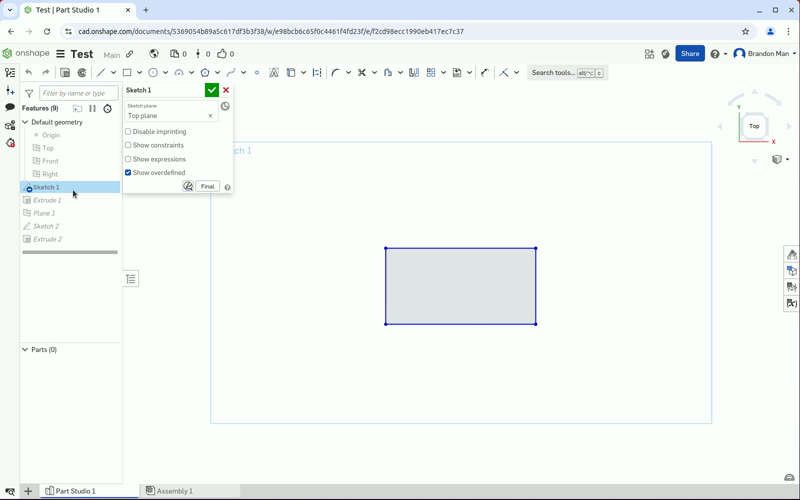
mouse_move(229, 92)
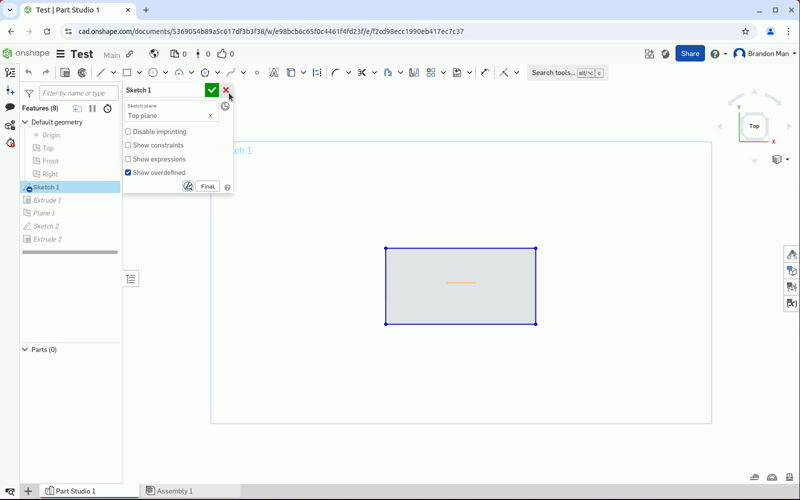
click(229, 92)
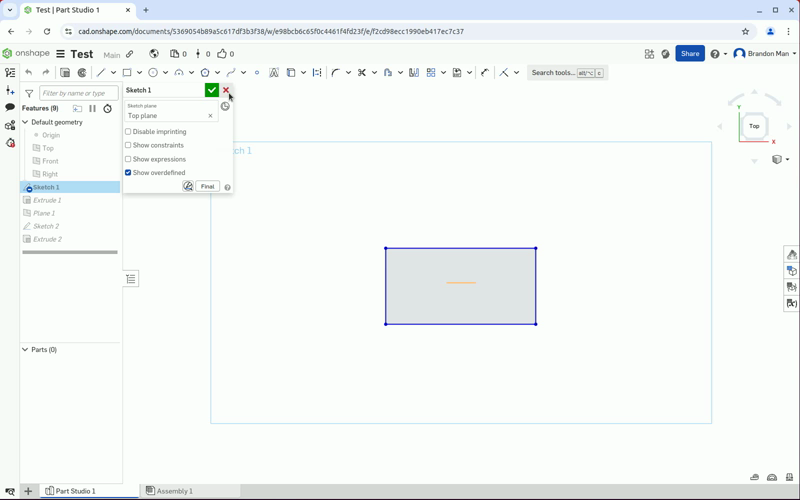
key(shift+s)
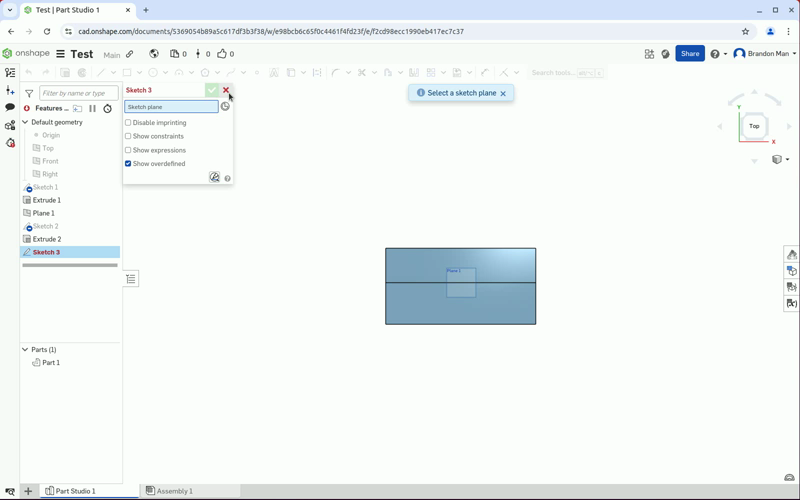
mouse_move(73, 150)
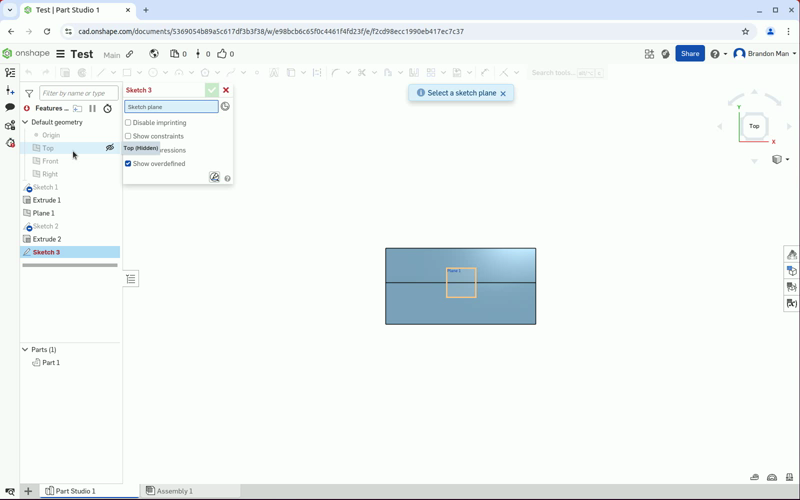
click(73, 150)
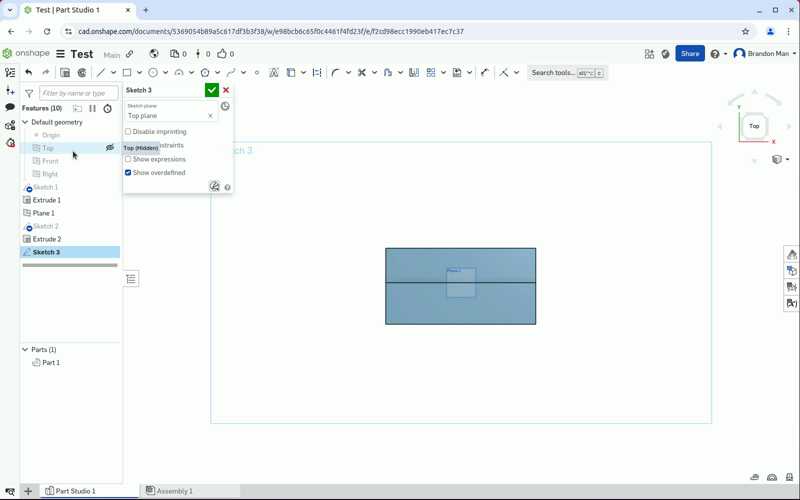
mouse_move(73, 352)
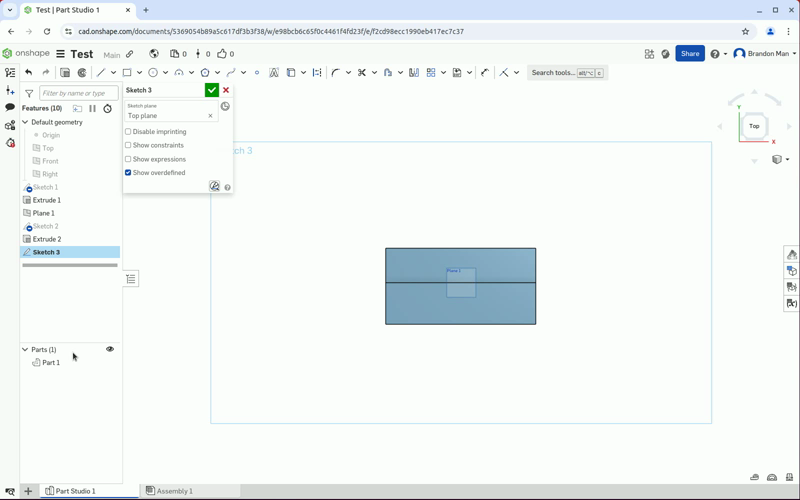
key(y)
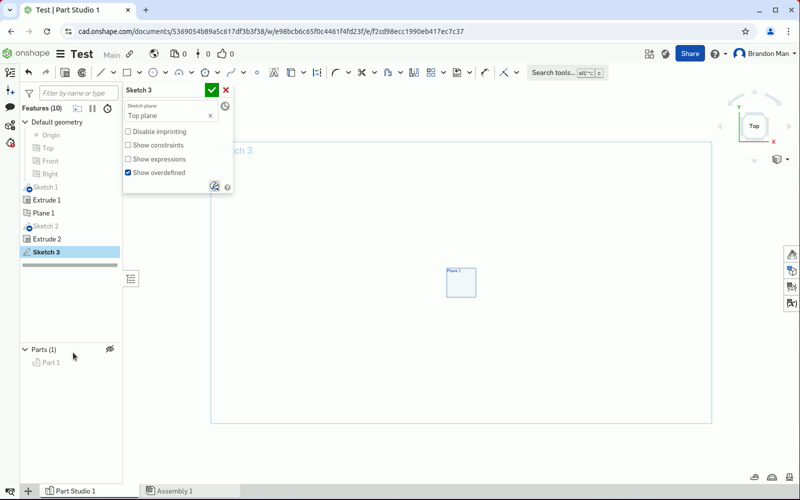
key(c)
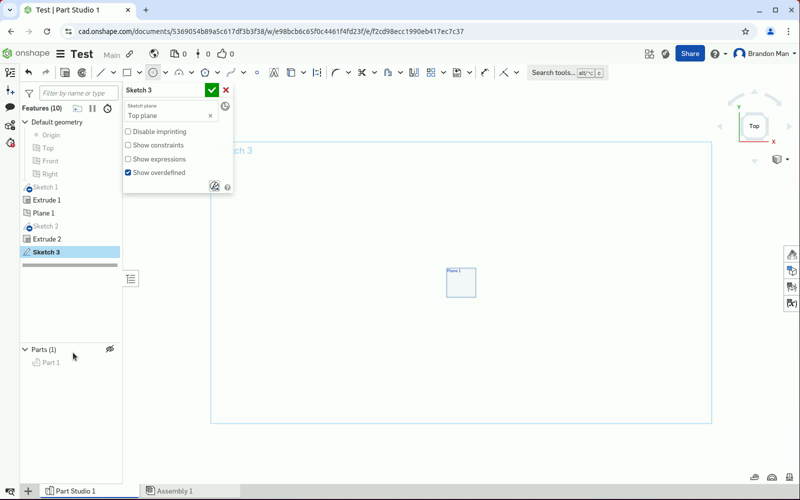
key_down(shift)
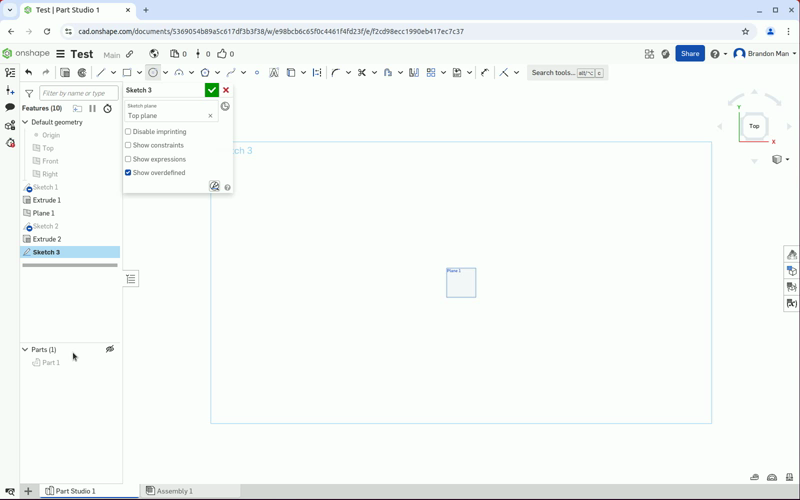
mouse_move(461, 209)
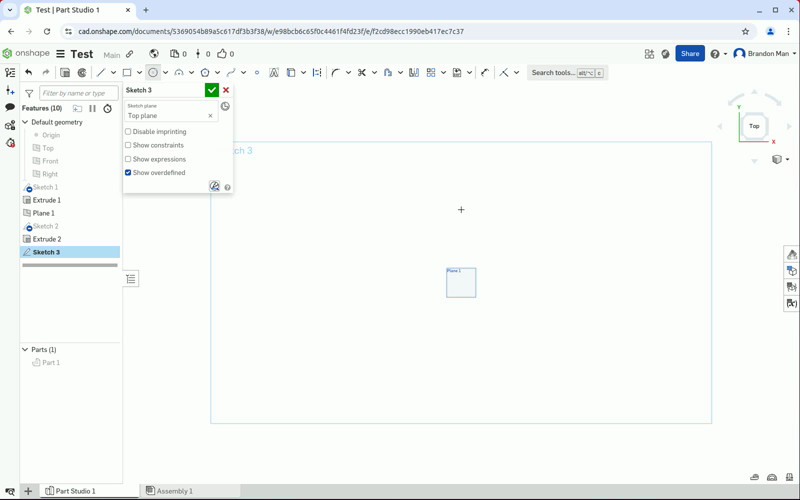
click(461, 209)
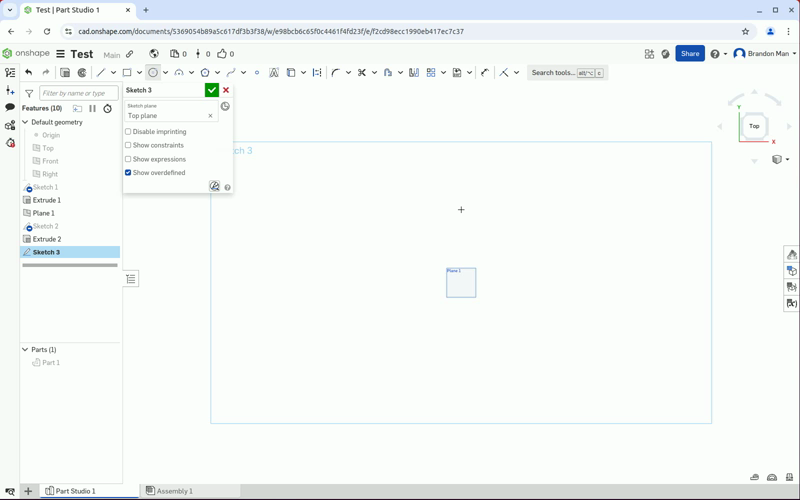
key_up(shift)
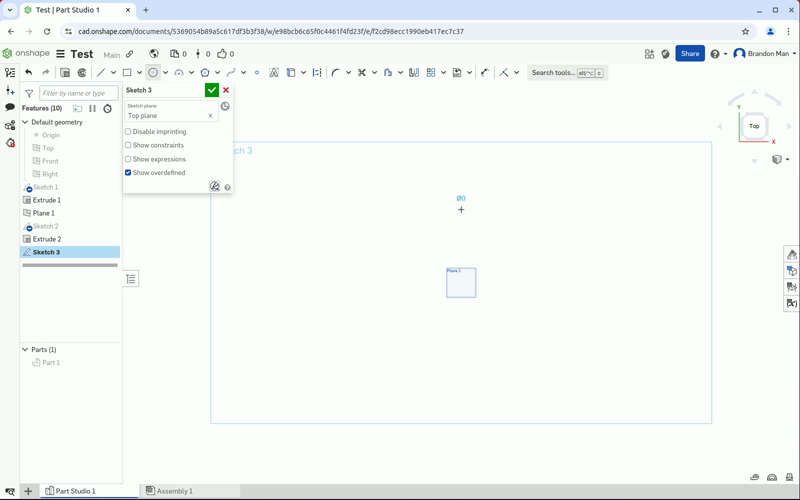
mouse_move(489, 209)
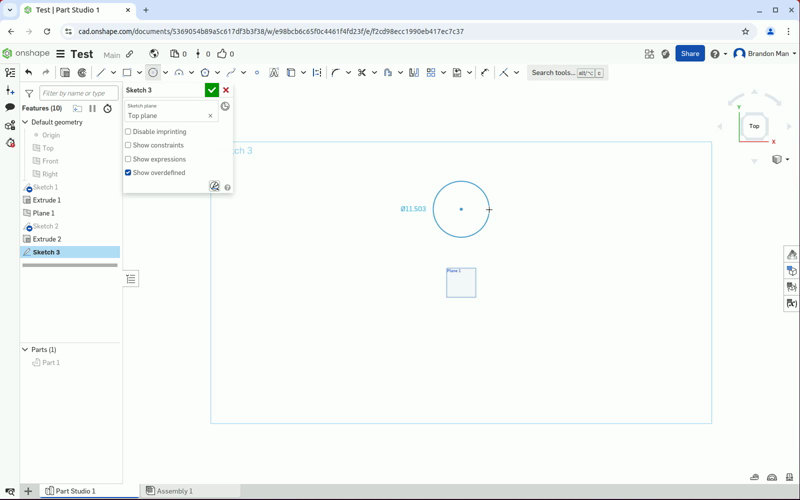
click(489, 209)
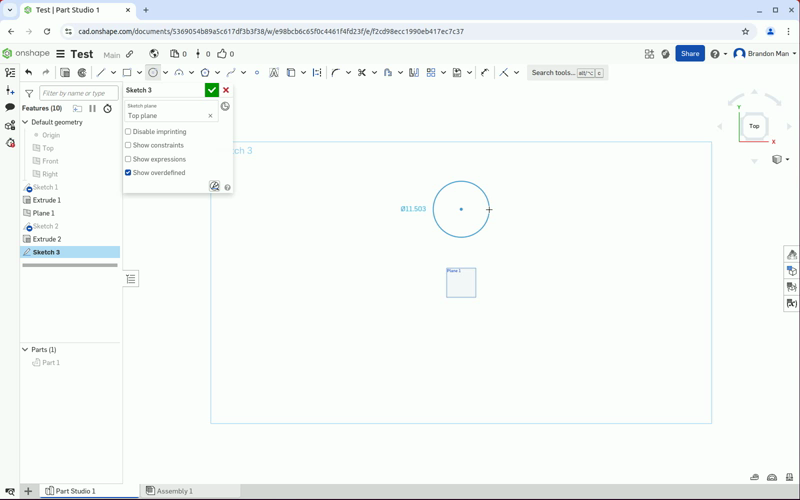
key(esc)
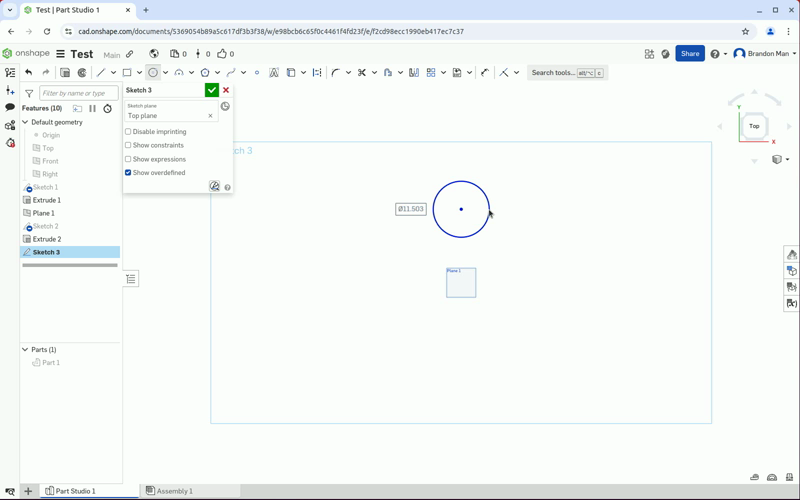
mouse_move(446, 227)
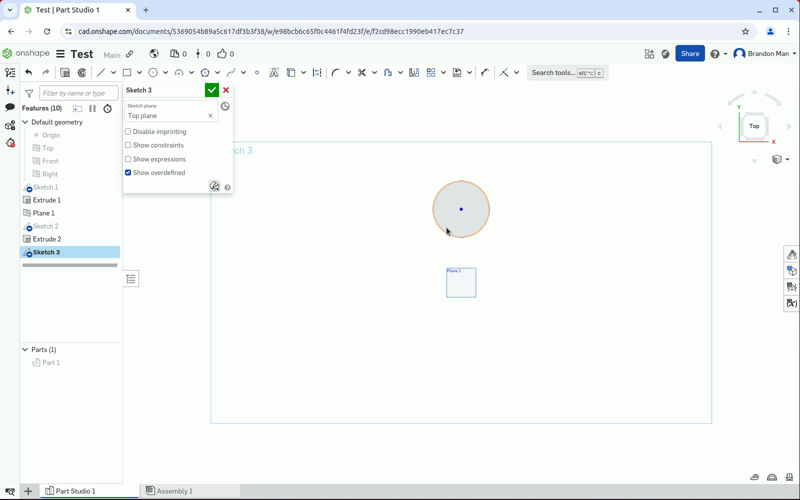
click(446, 227)
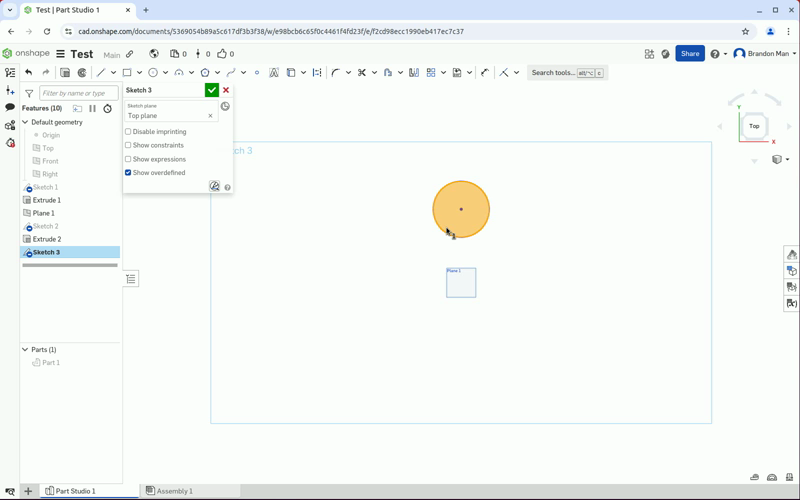
mouse_move(73, 352)
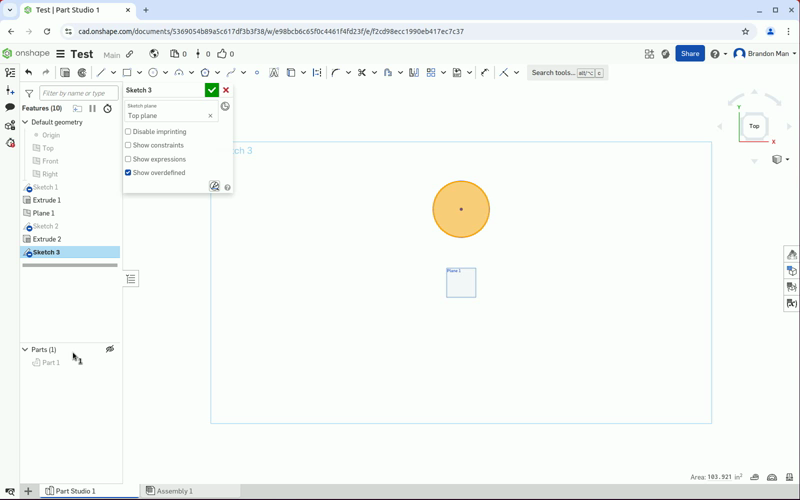
key(shift+y)
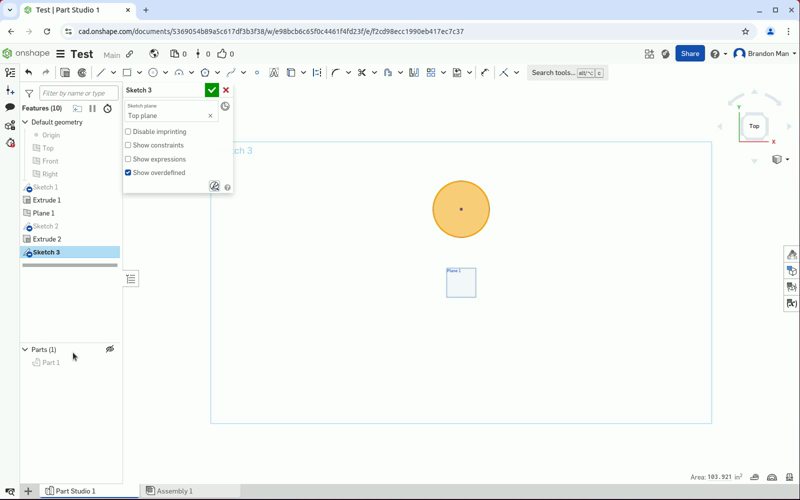
key(shift+e)
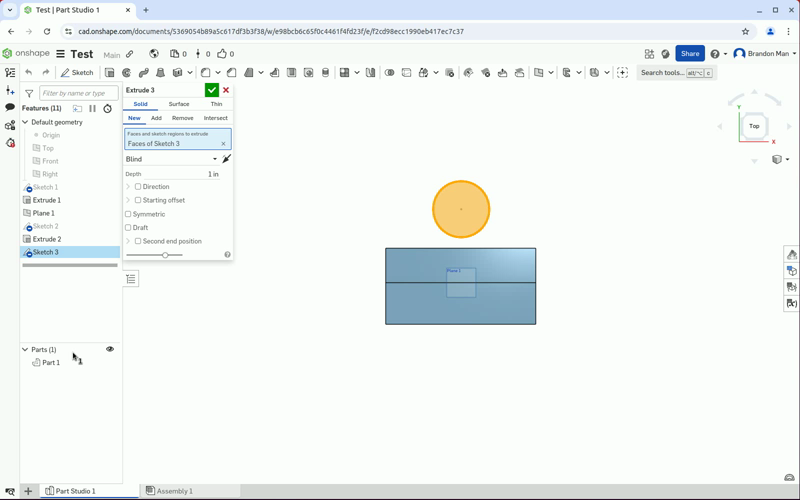
mouse_move(143, 106)
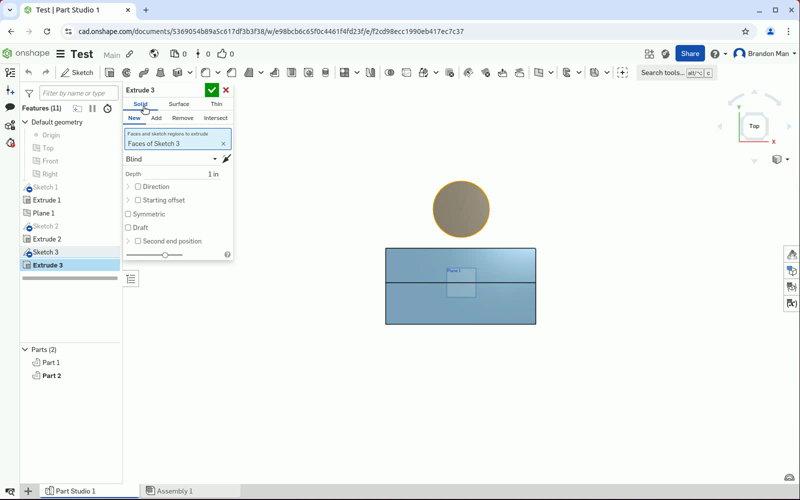
click(143, 106)
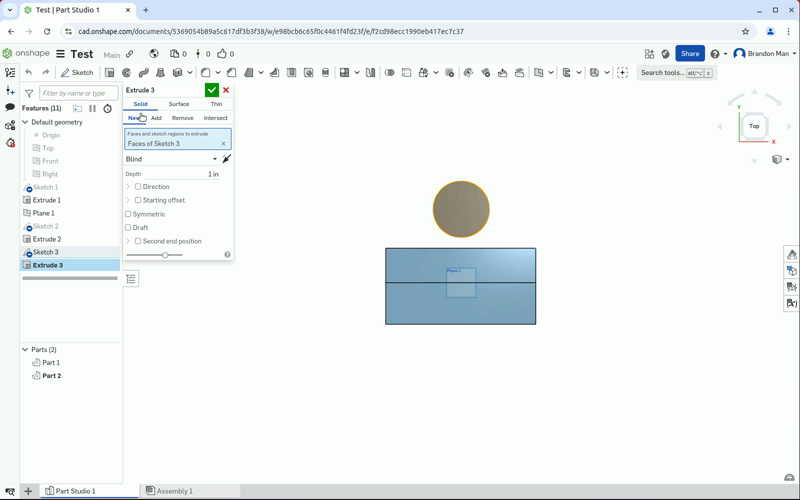
mouse_move(137, 120)
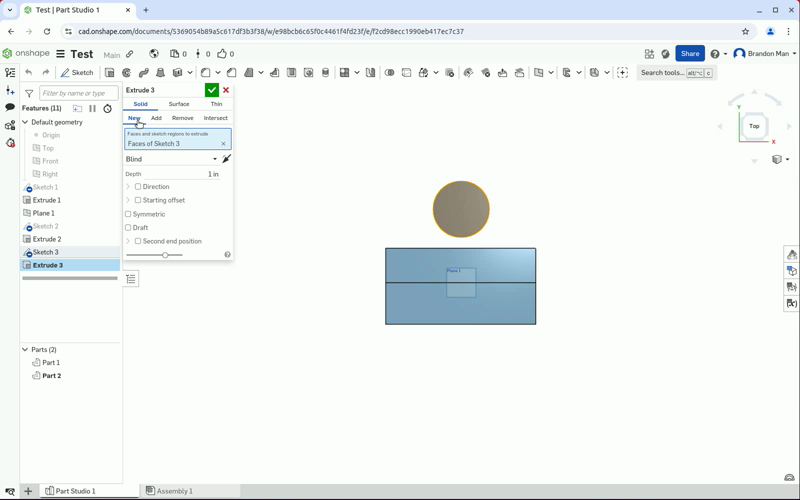
click(137, 120)
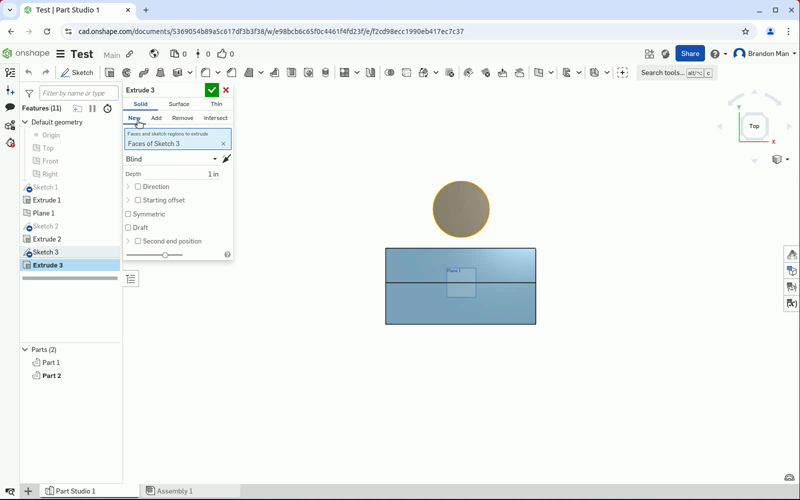
key(tab, 4)
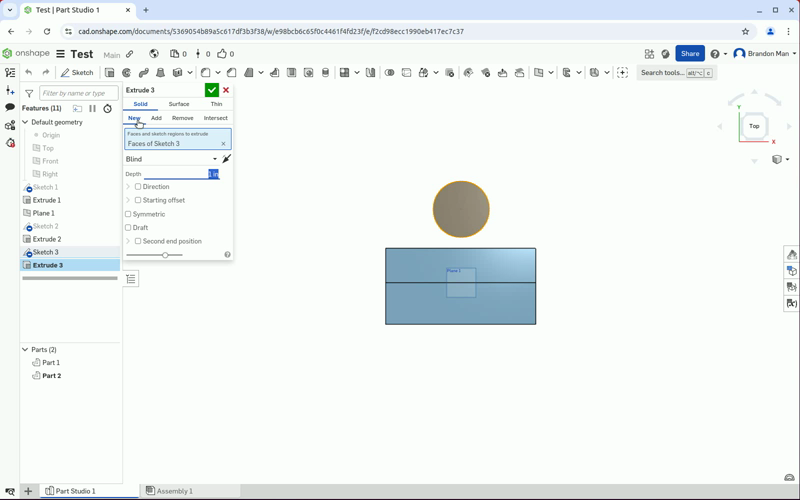
text(13.721)
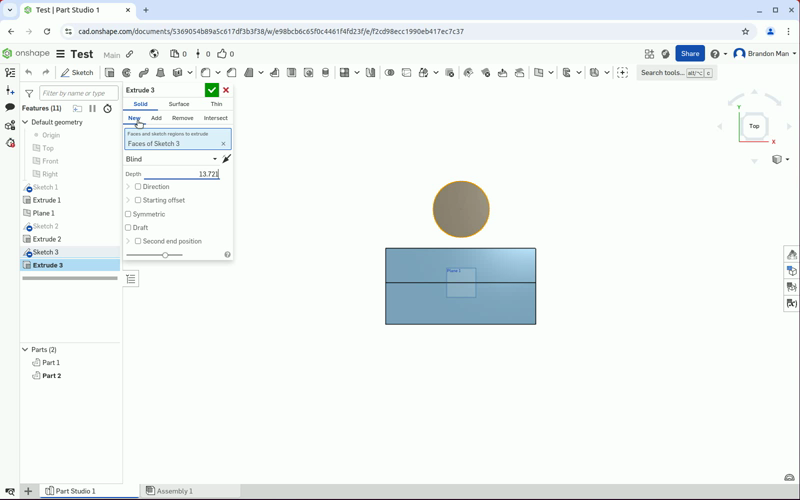
key(enter)
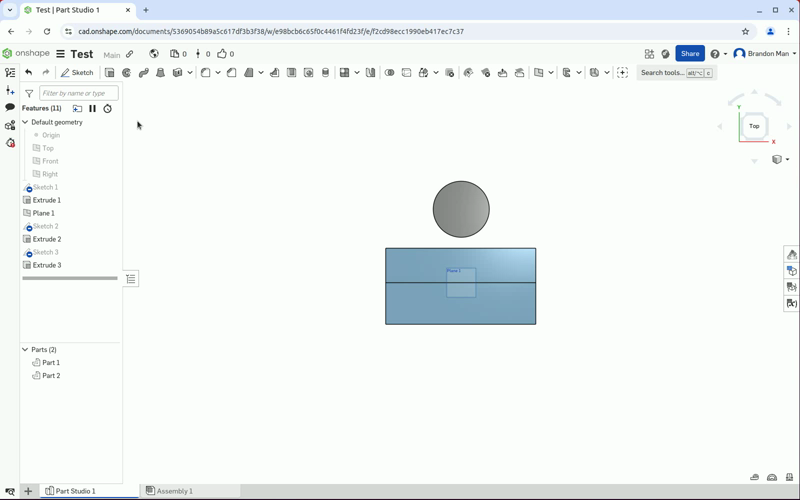
key(shift+h)
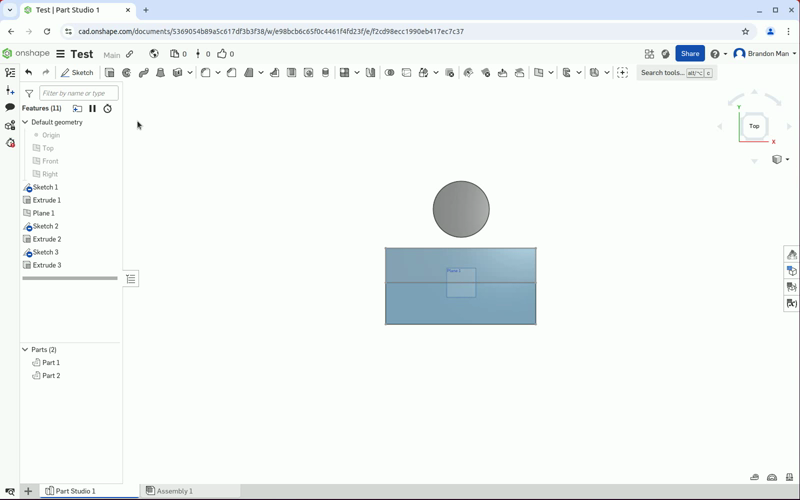
key(shift+h)
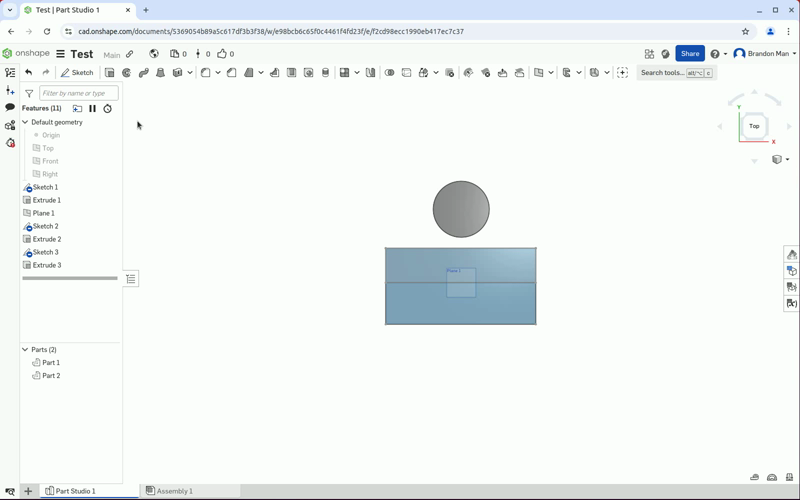
key(shift+7)
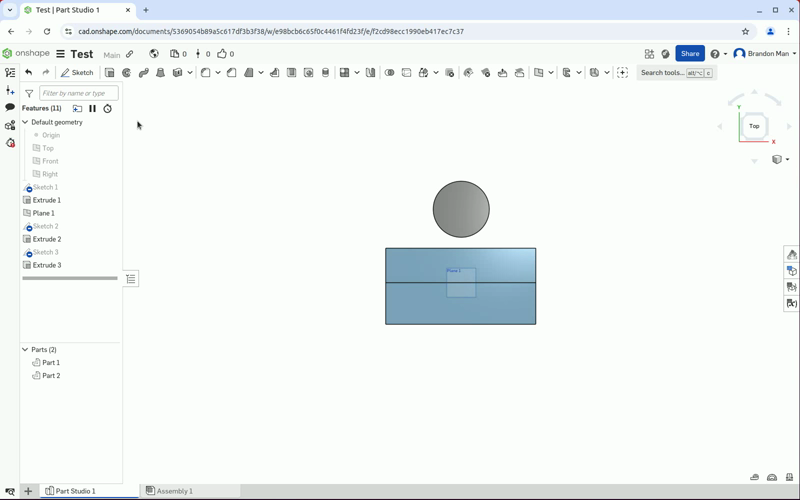
key(up, 3)
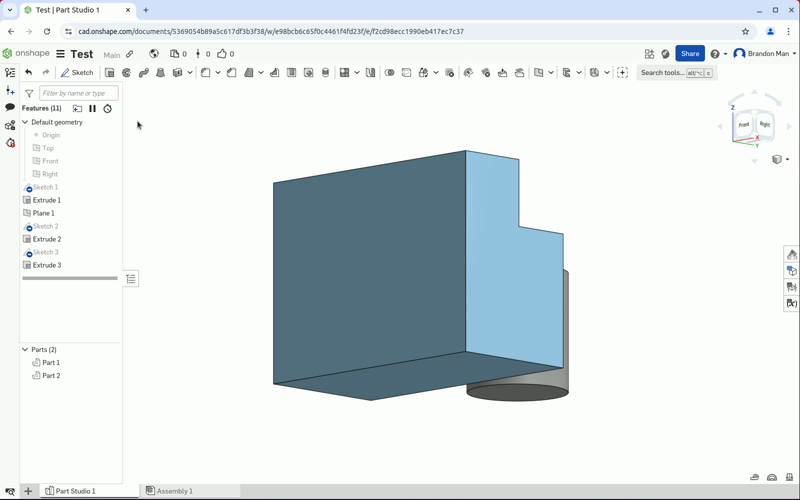
key(left, 3)
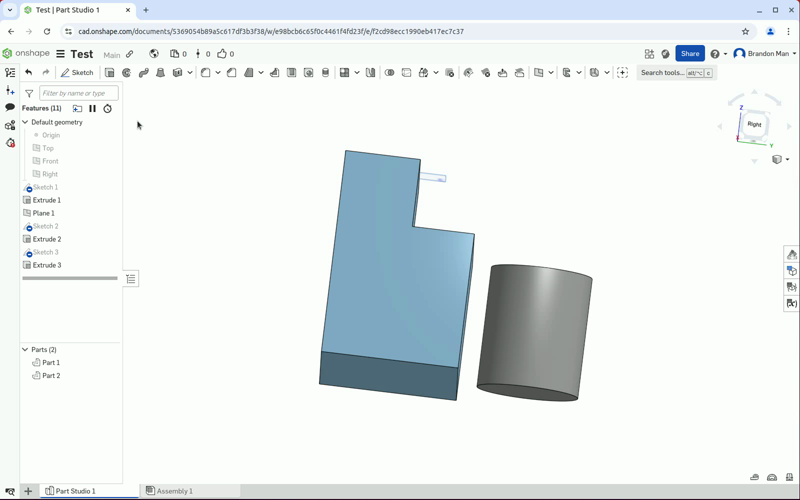
key(right, 3)
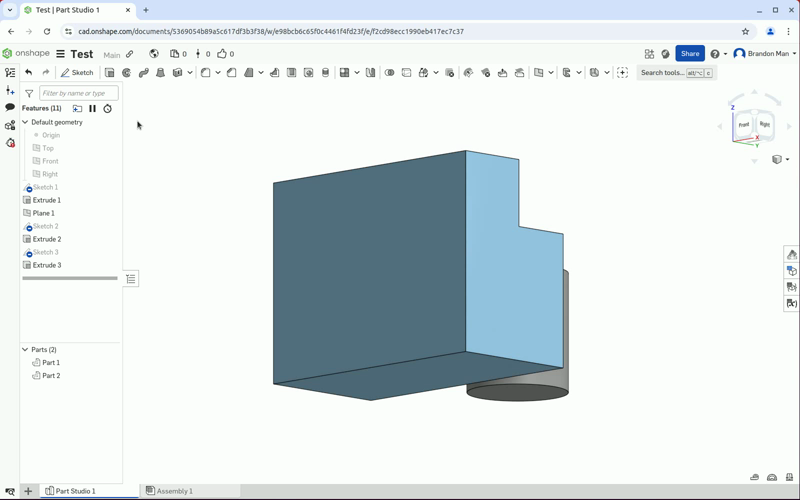
key(down, 3)
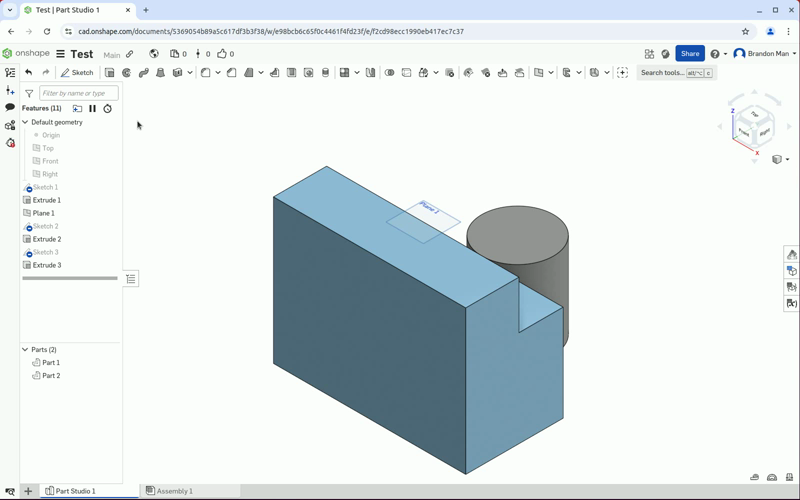
mouse_move(73, 189)
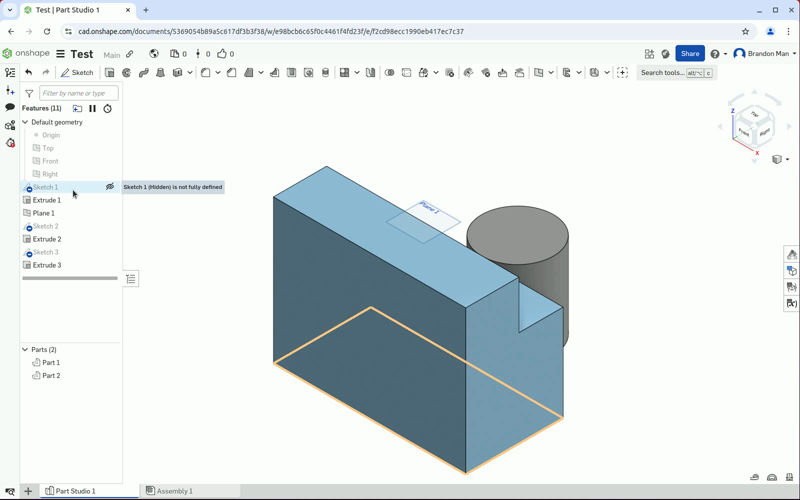
click(73, 189)